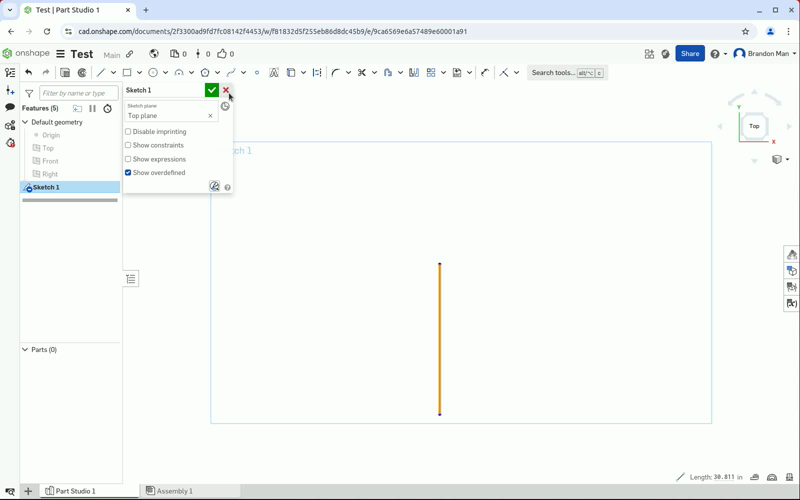
key(shift+h)
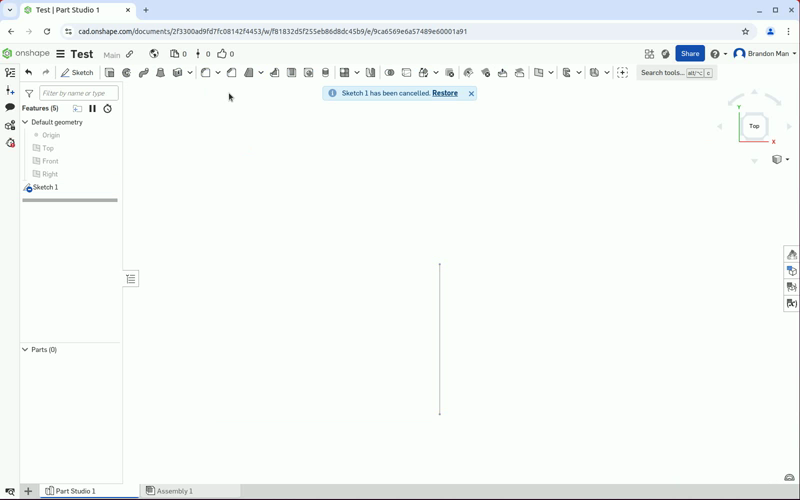
key(shift+s)
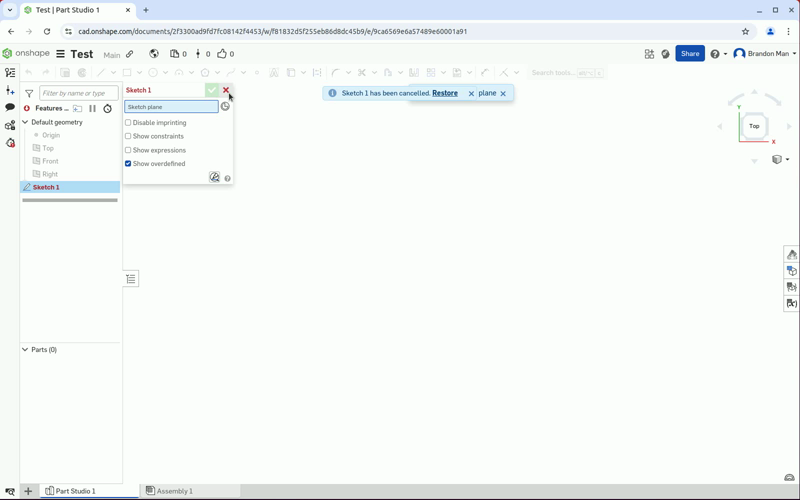
mouse_move(73, 150)
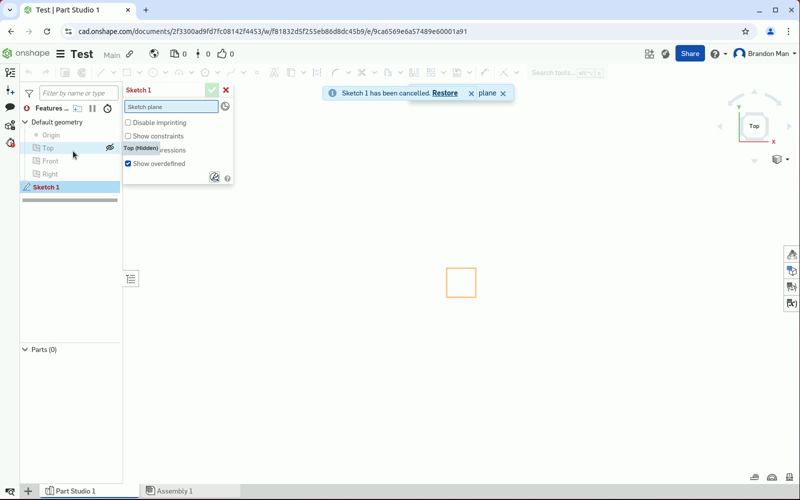
click(73, 150)
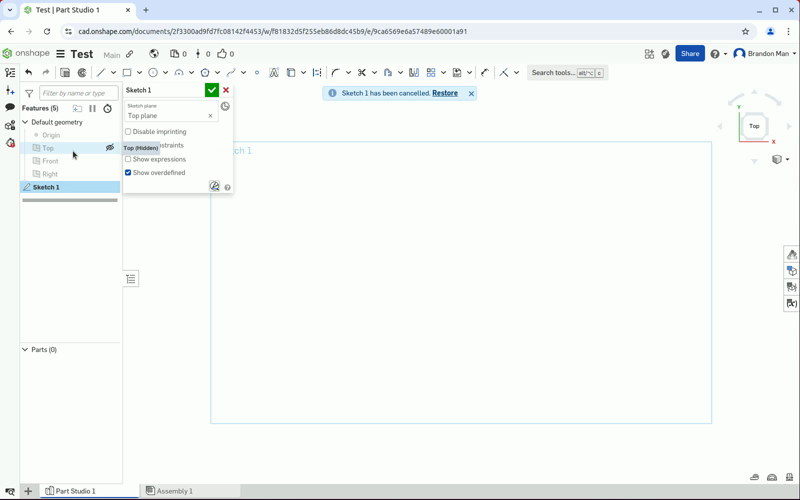
mouse_move(73, 352)
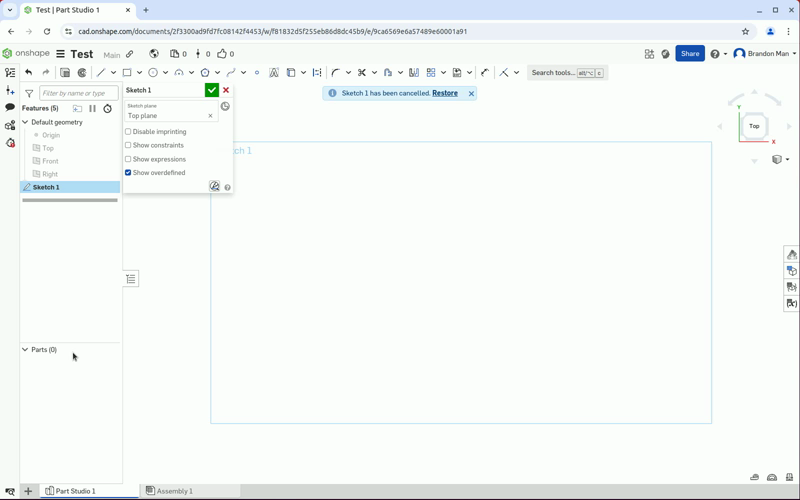
key(y)
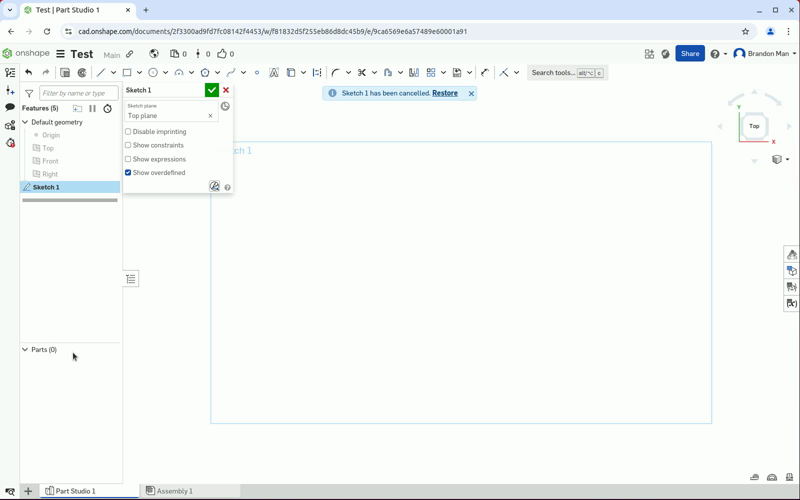
key(c)
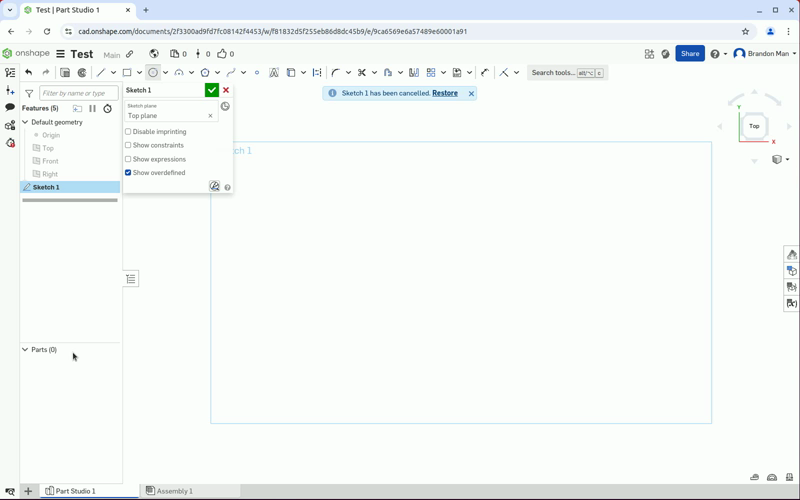
key_down(shift)
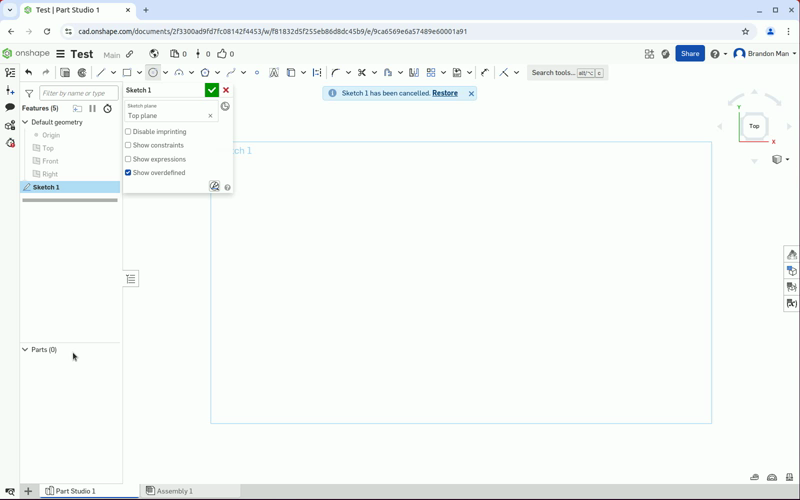
mouse_move(460, 282)
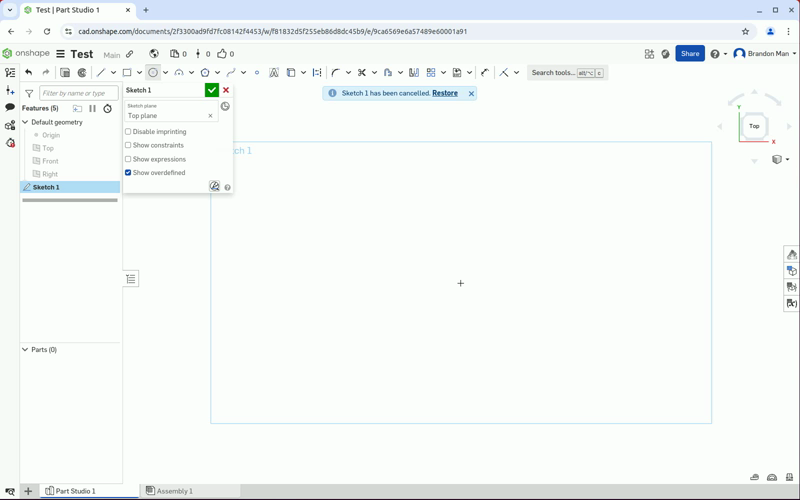
click(460, 282)
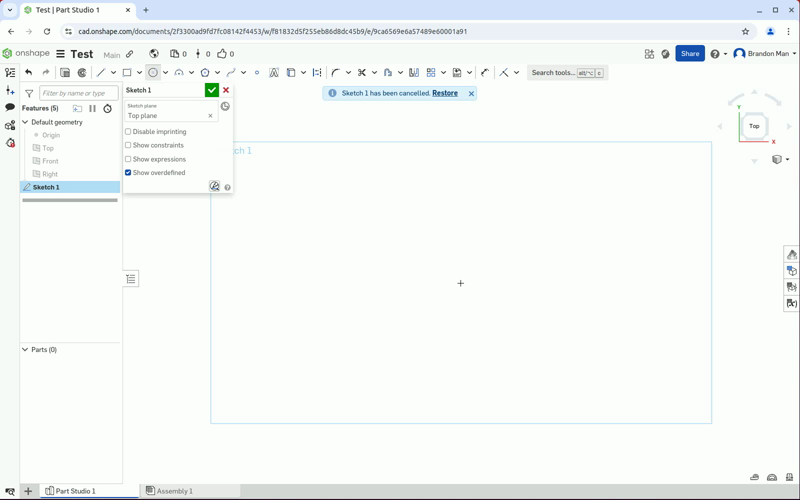
key_up(shift)
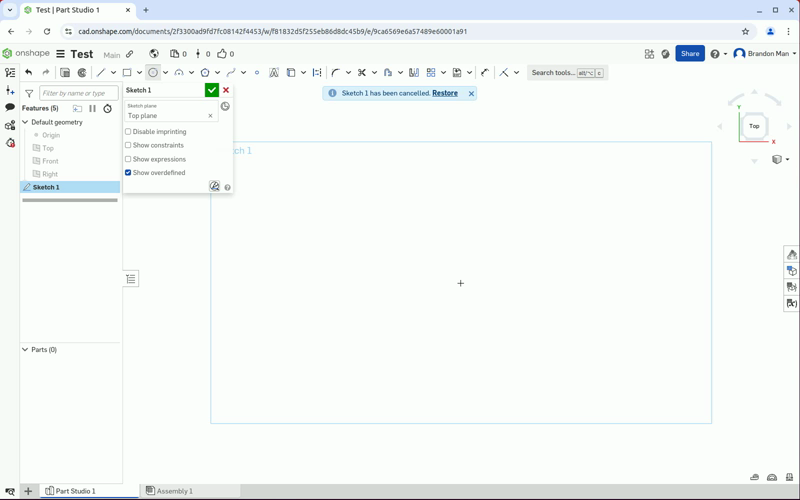
mouse_move(461, 282)
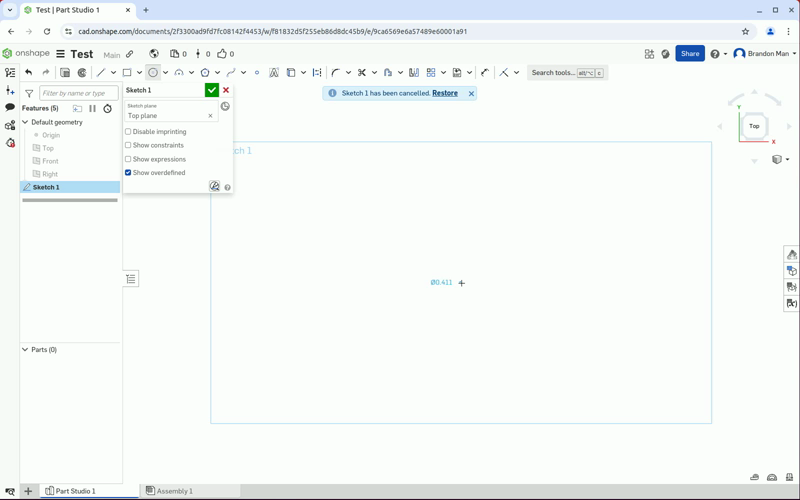
scroll(6)
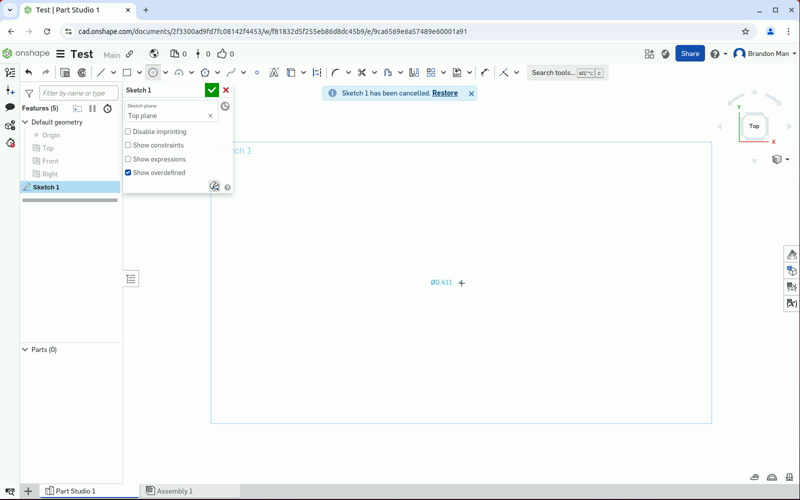
scroll(6)
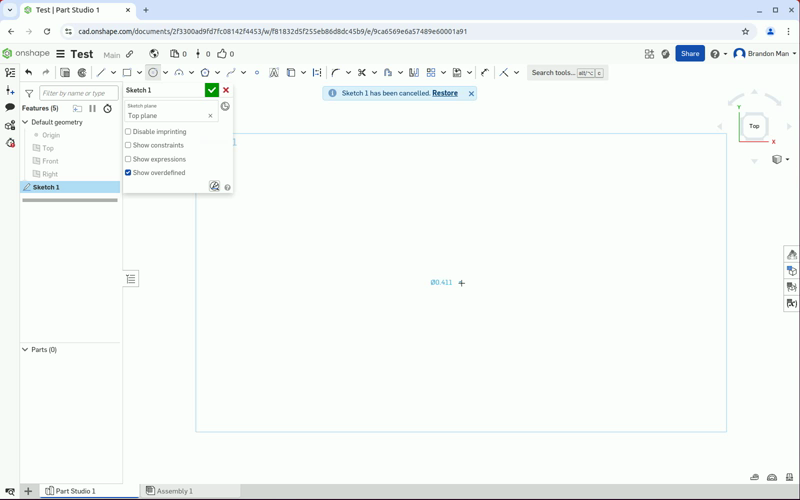
scroll(6)
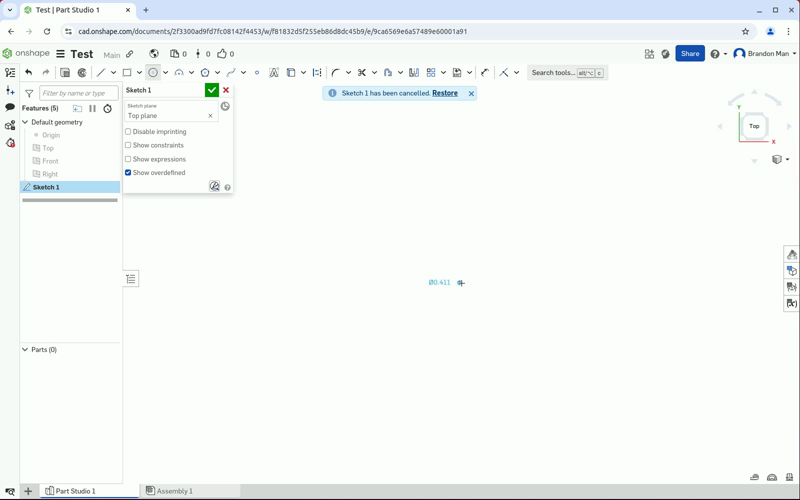
scroll(6)
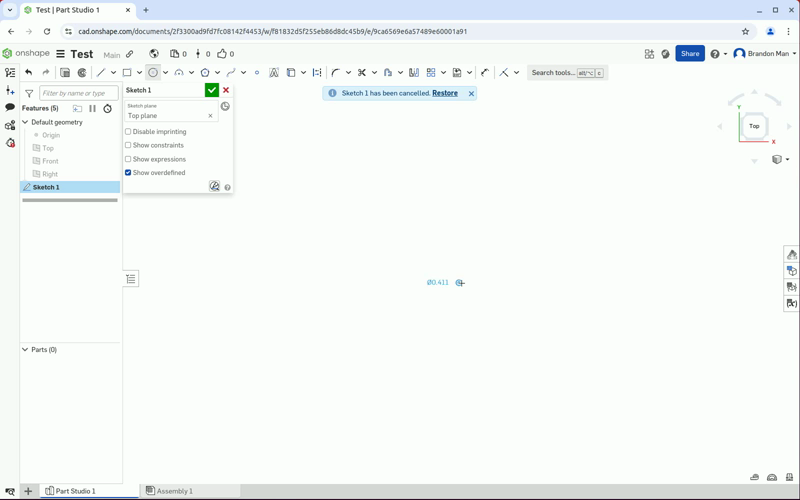
scroll(6)
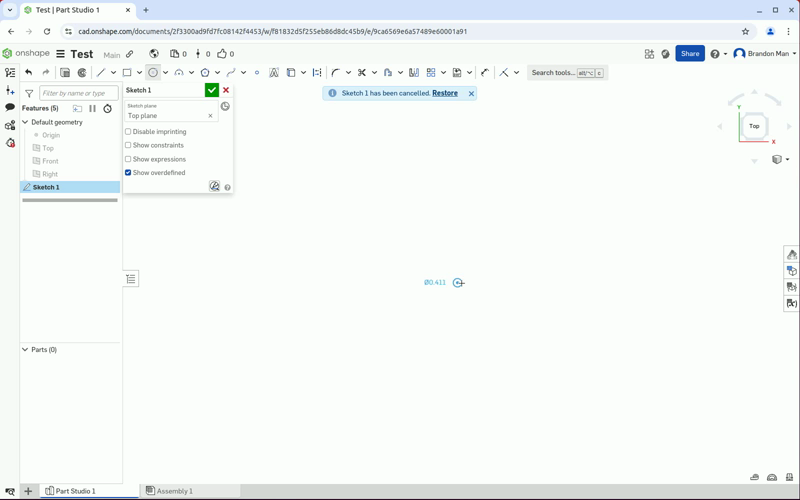
scroll(6)
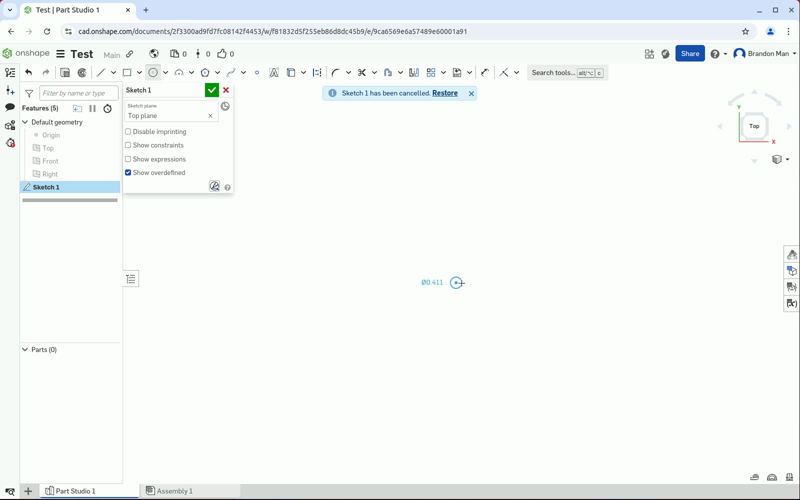
scroll(6)
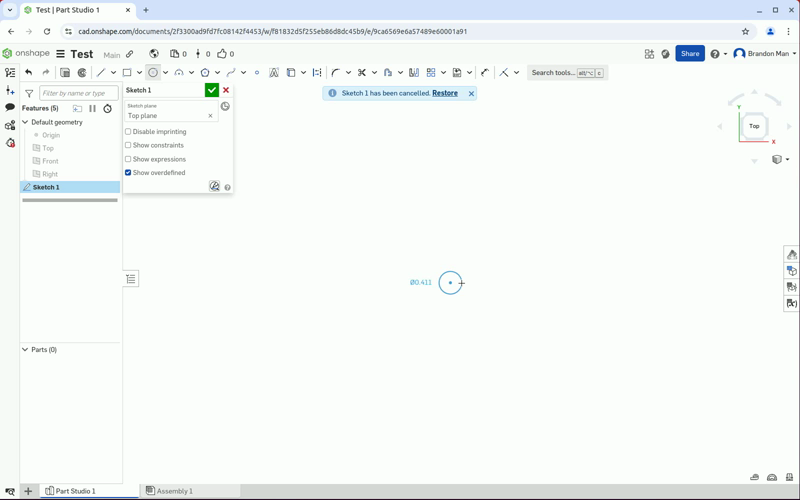
click(461, 282)
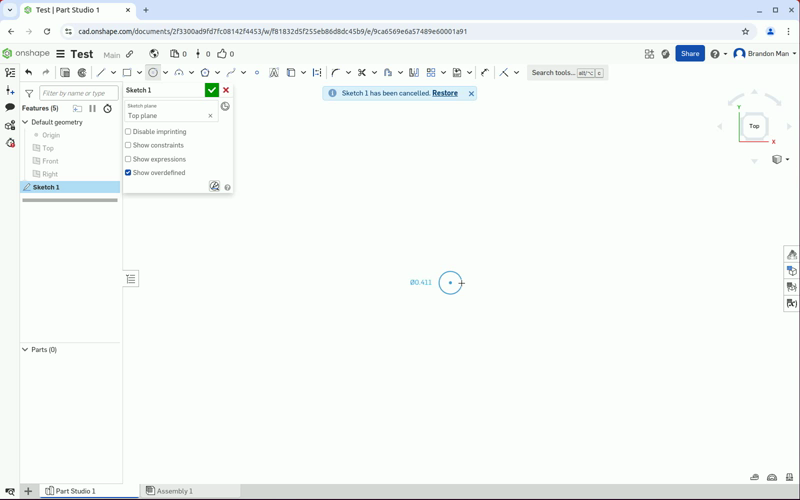
scroll(-6)
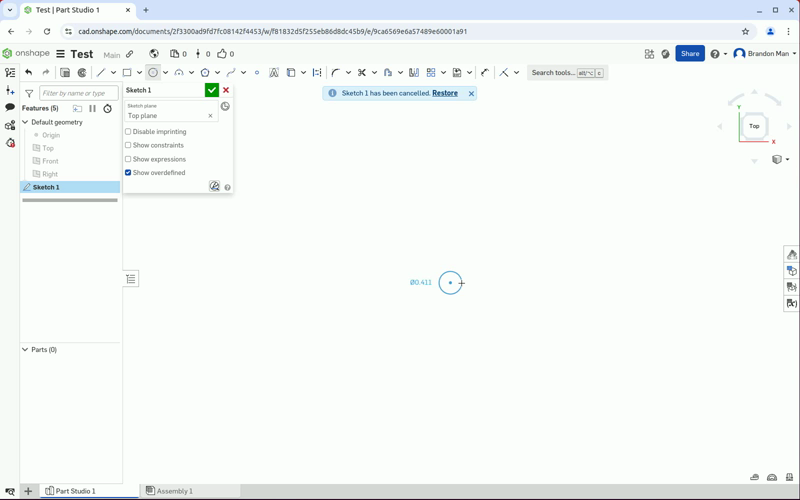
scroll(-6)
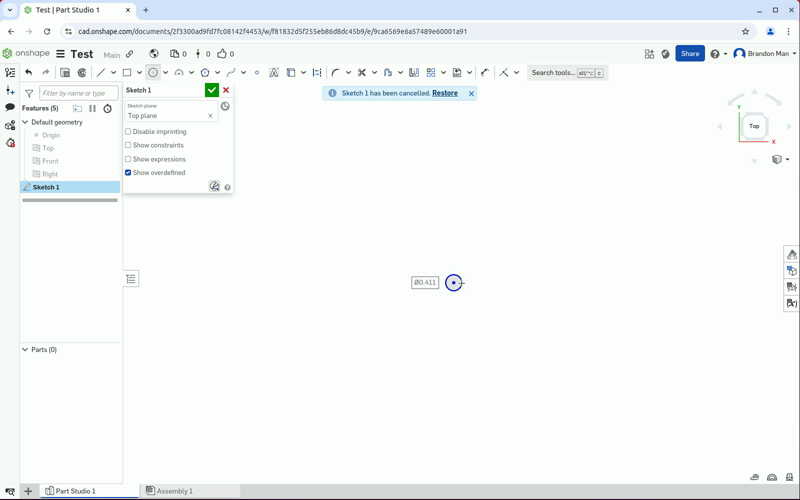
scroll(-6)
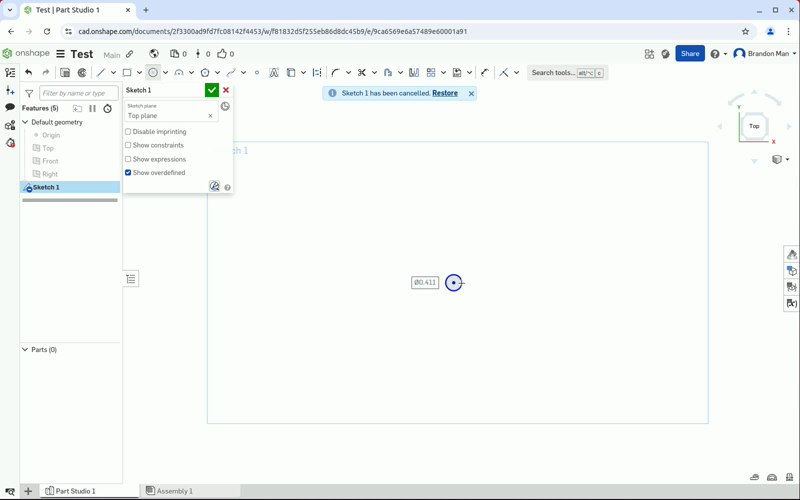
scroll(-6)
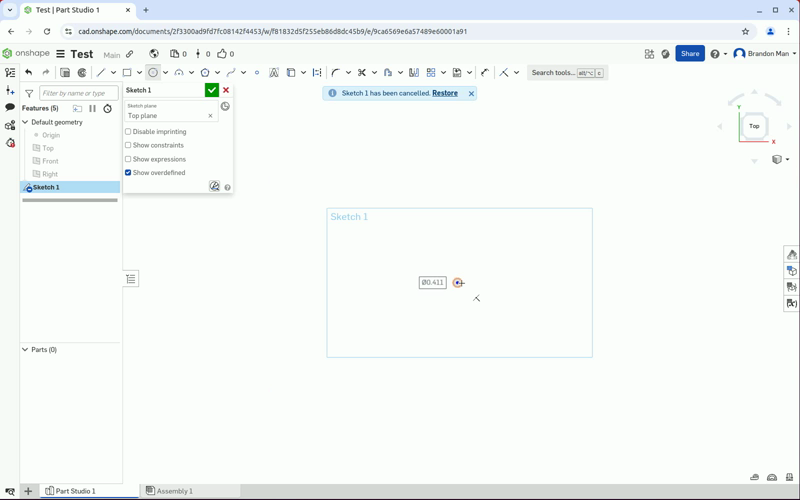
scroll(-6)
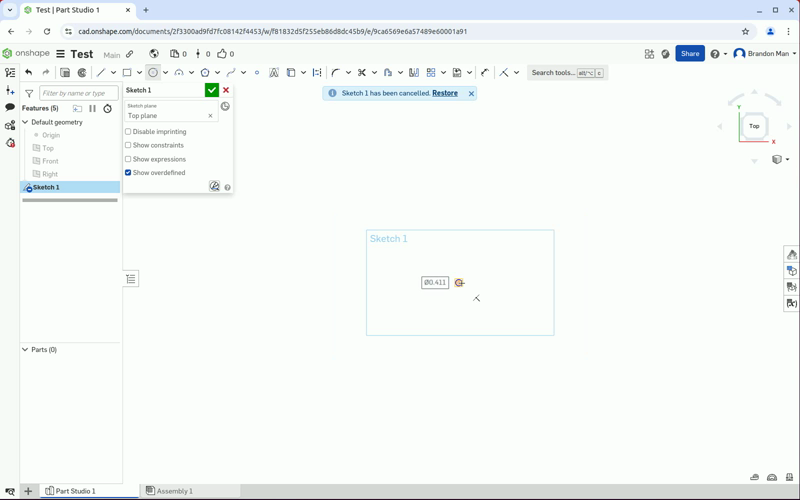
scroll(-6)
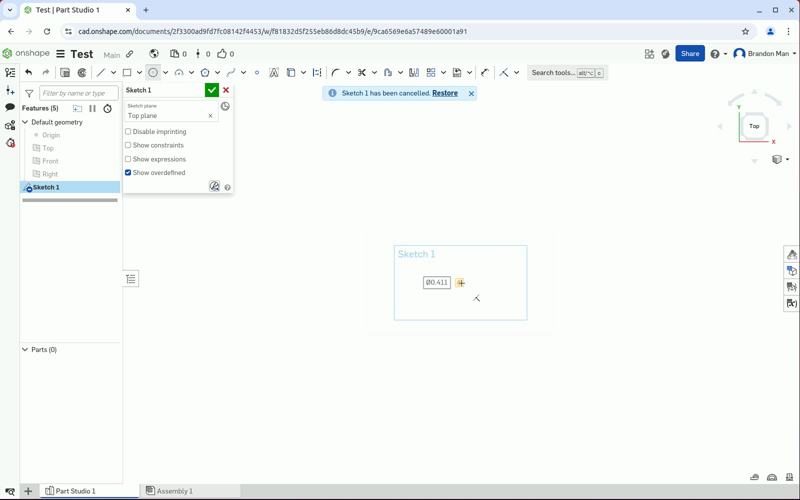
scroll(-6)
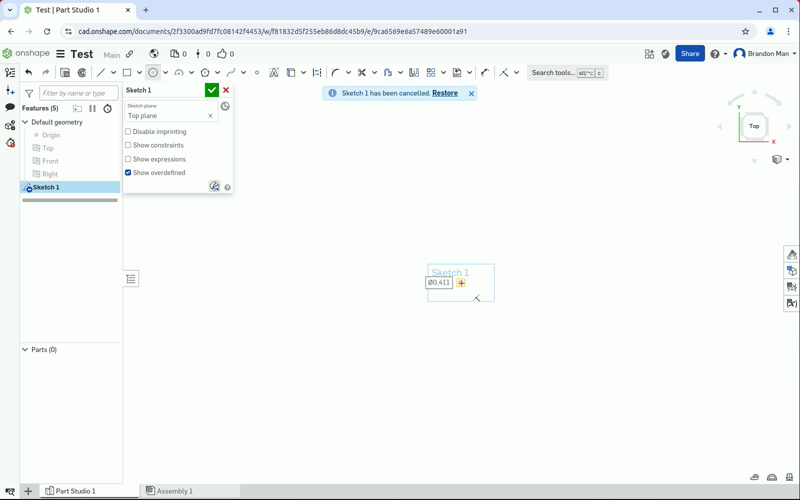
key(esc)
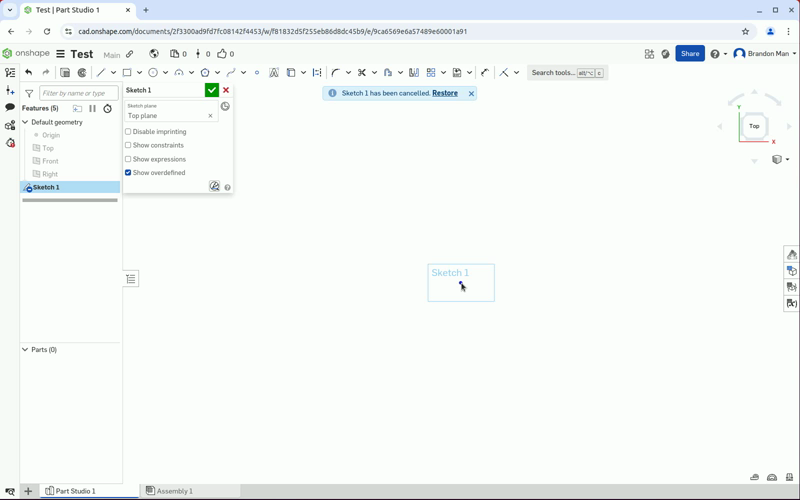
mouse_move(459, 282)
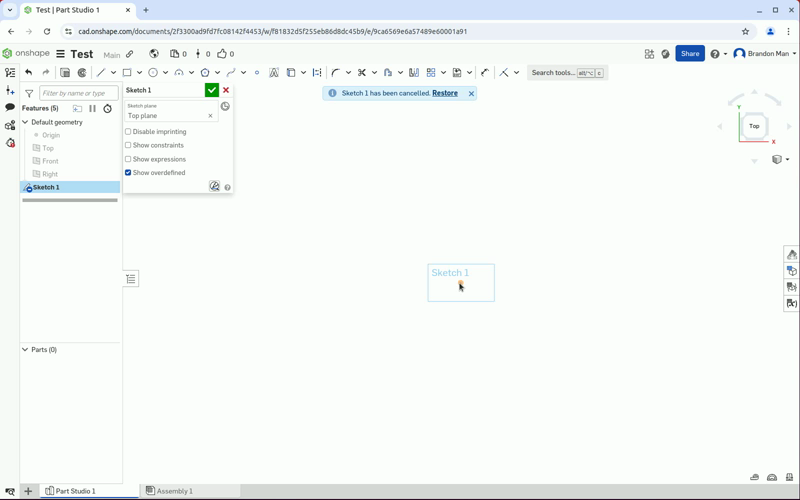
scroll(6)
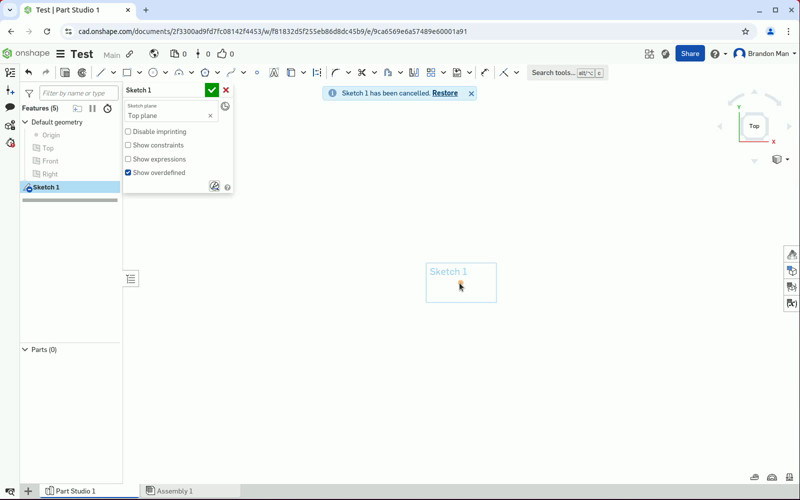
scroll(6)
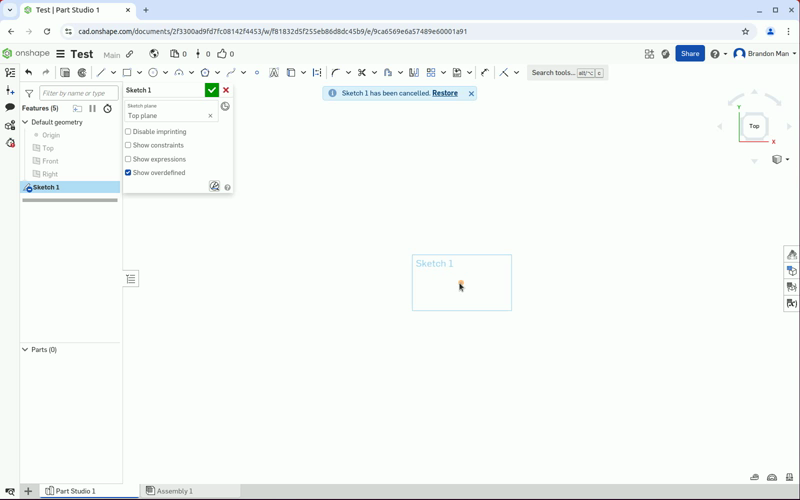
scroll(6)
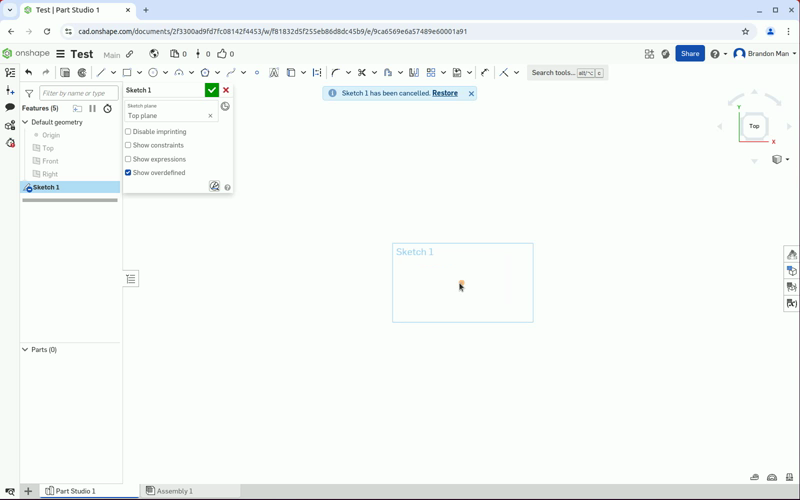
scroll(6)
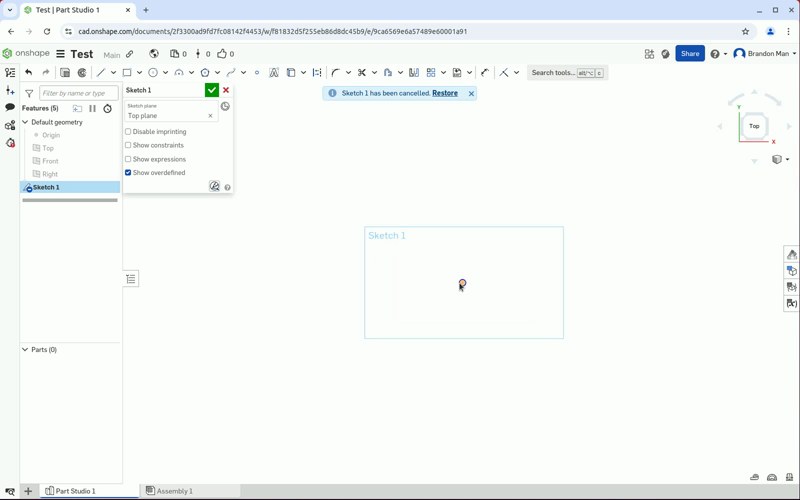
scroll(6)
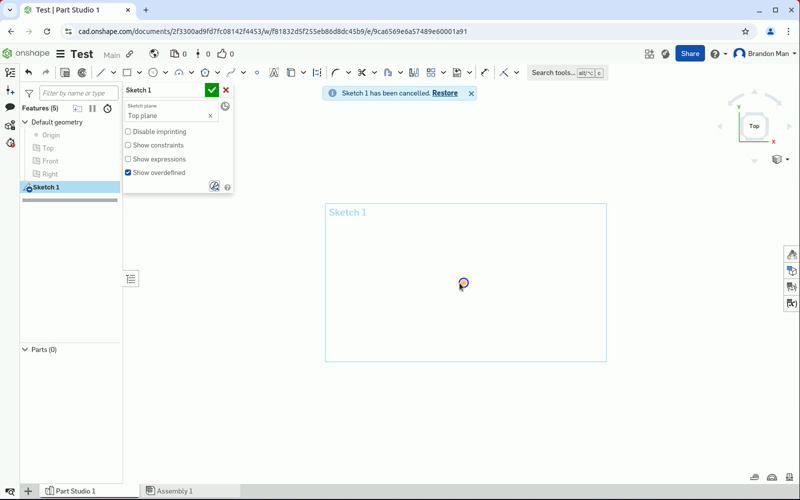
scroll(6)
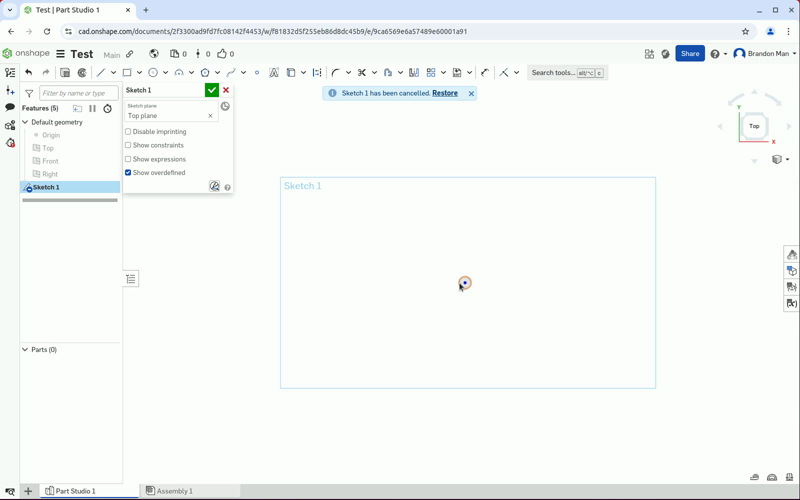
scroll(6)
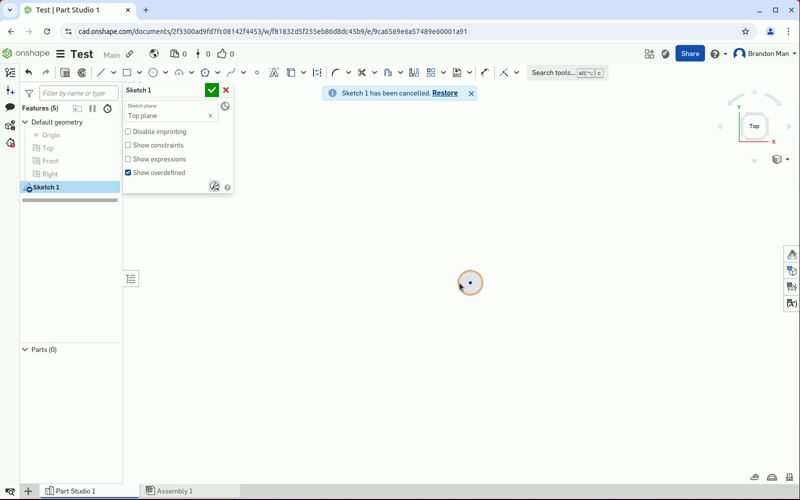
click(459, 282)
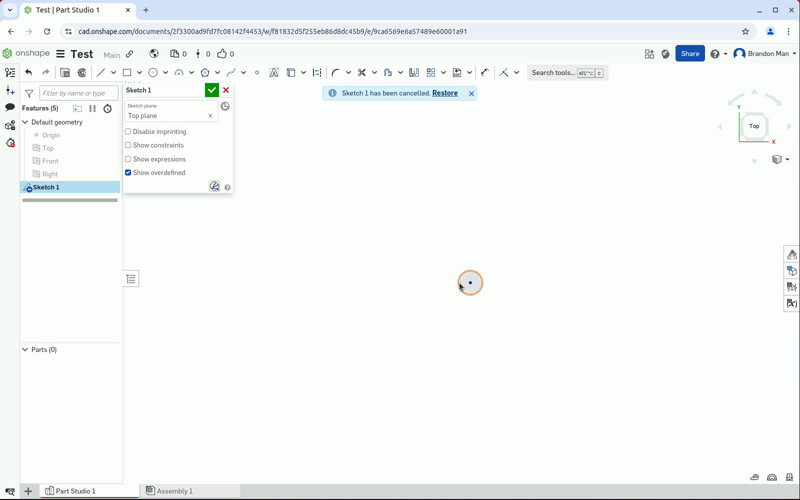
scroll(-6)
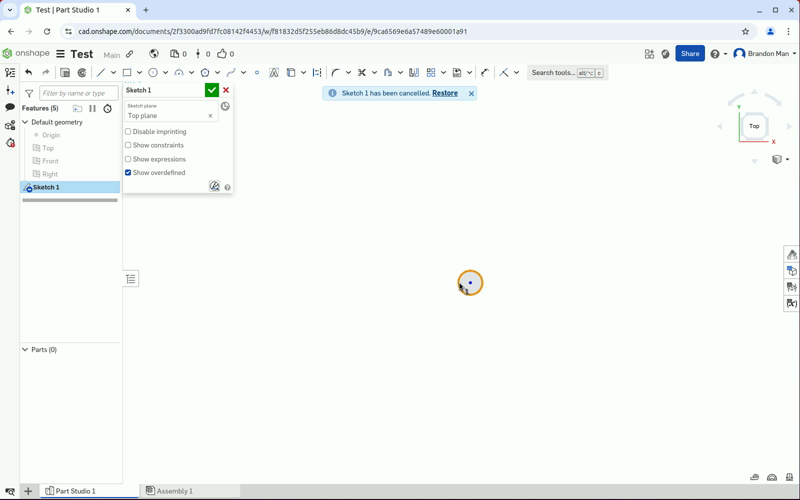
scroll(-6)
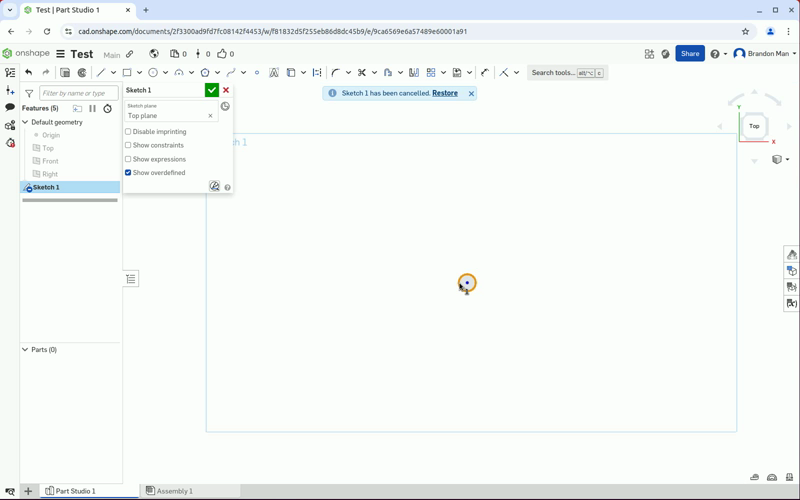
scroll(-6)
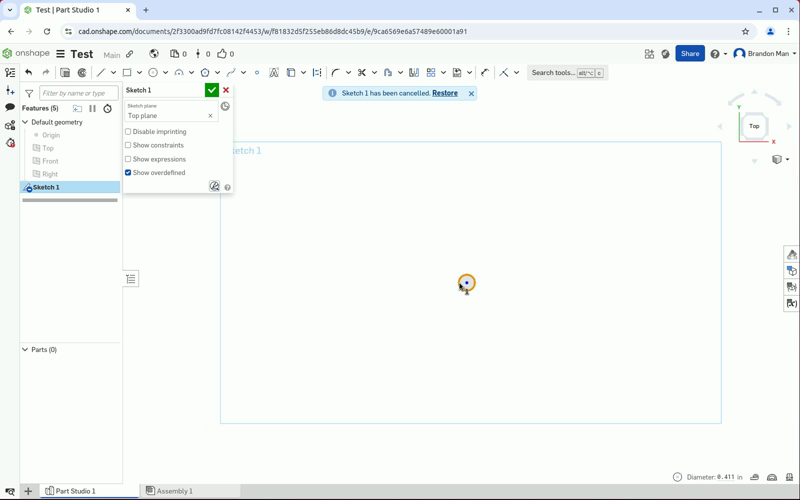
scroll(-6)
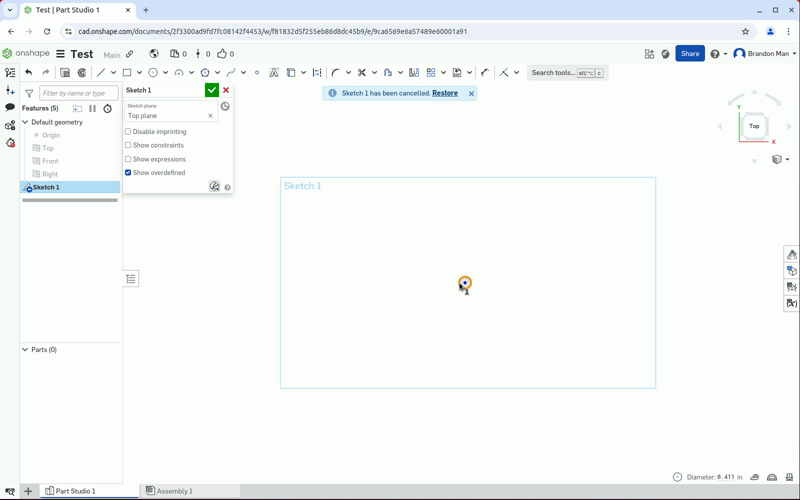
scroll(-6)
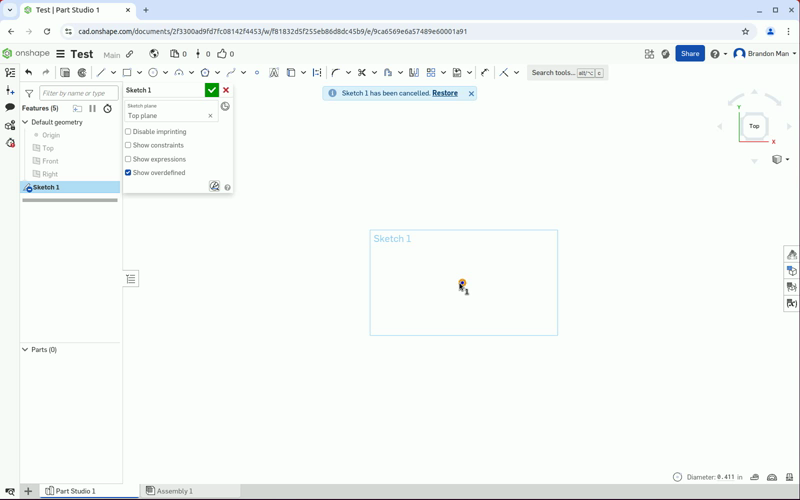
scroll(-6)
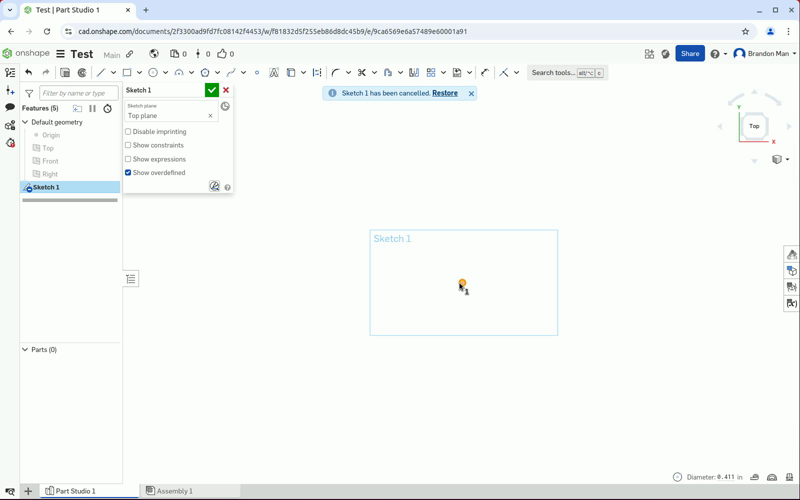
scroll(-6)
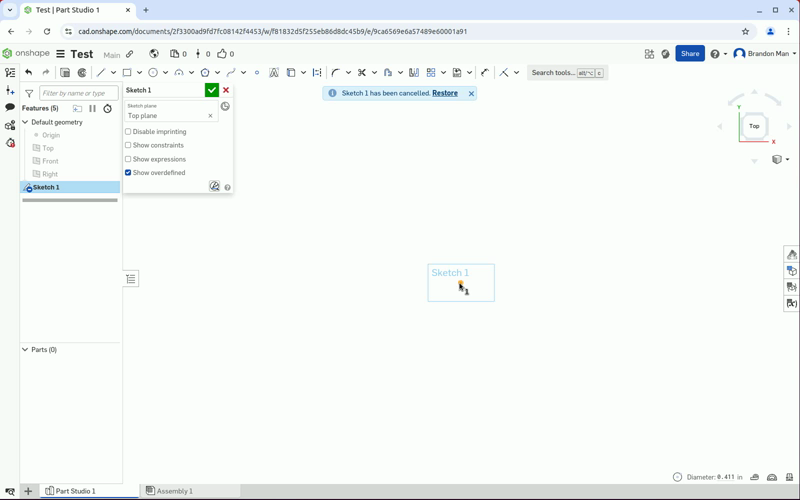
mouse_move(73, 352)
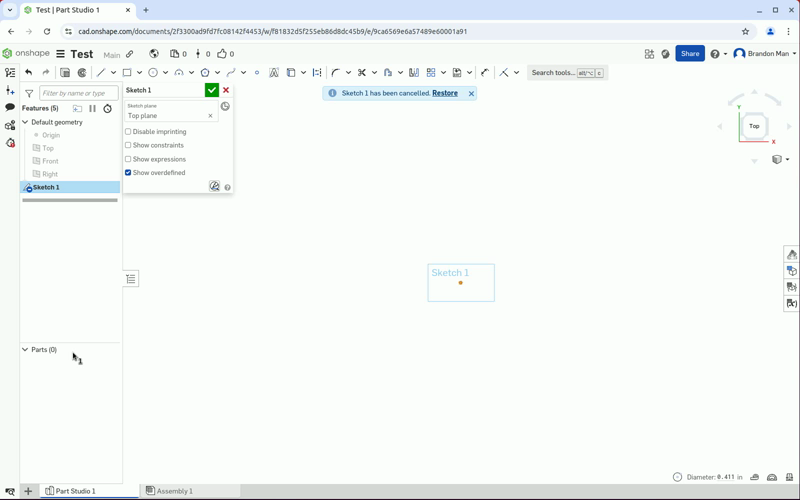
key(shift+y)
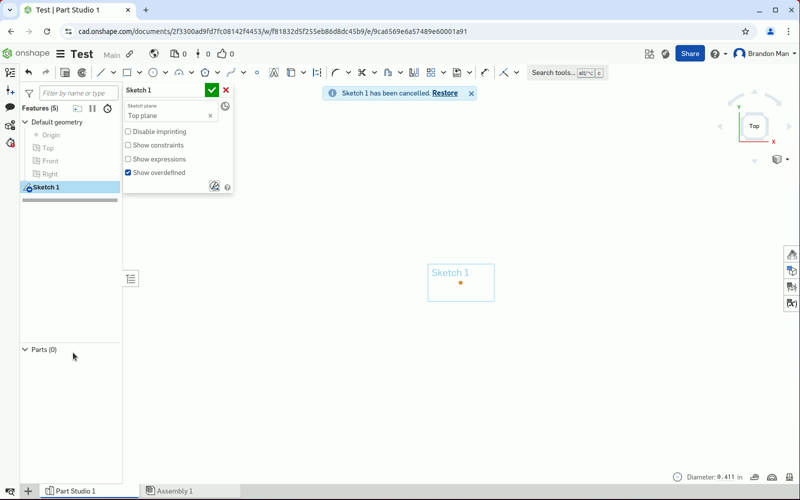
key(shift+e)
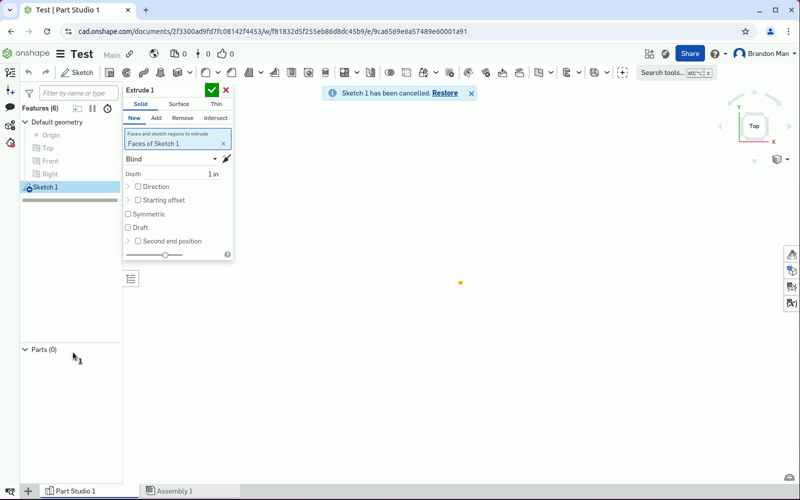
mouse_move(143, 106)
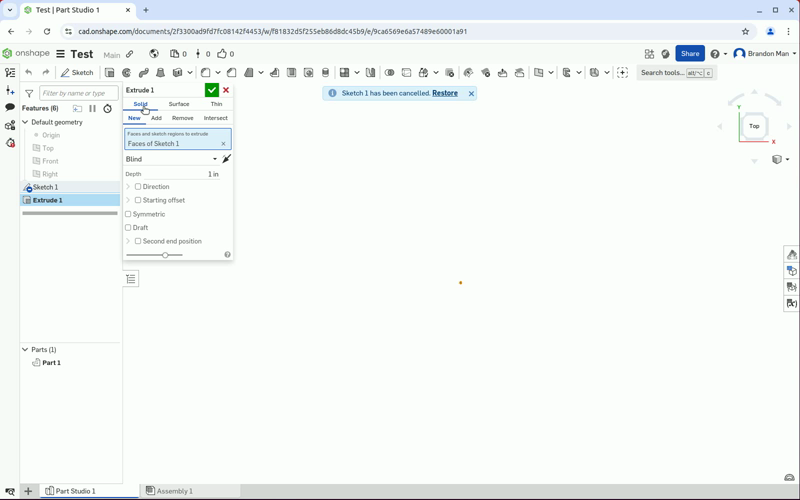
click(143, 106)
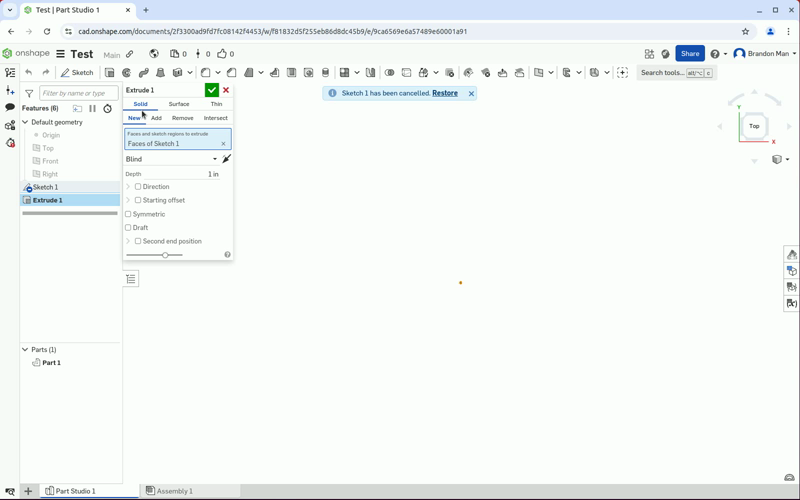
mouse_move(137, 120)
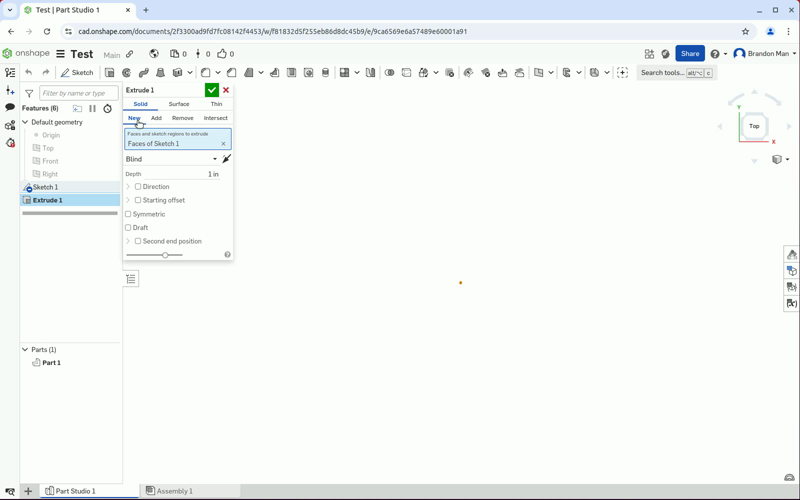
click(137, 120)
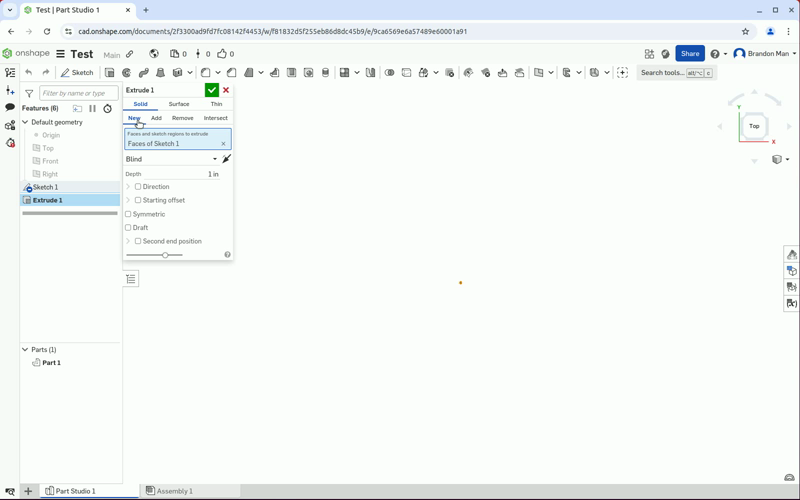
key(tab, 4)
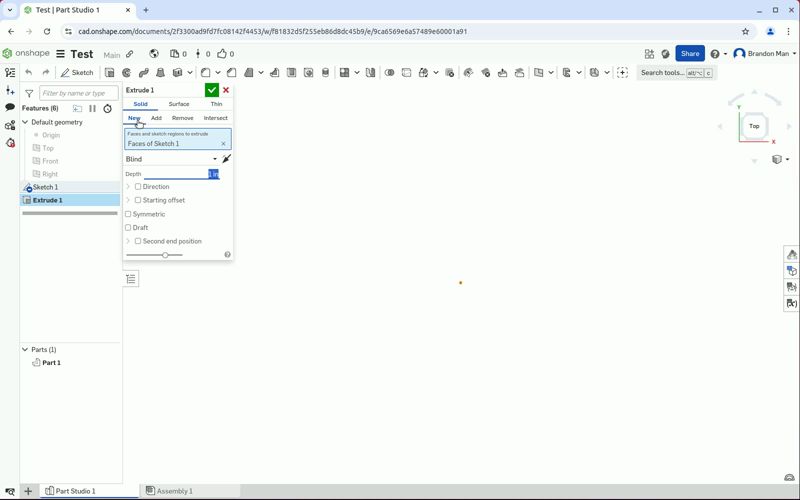
text(42.366)
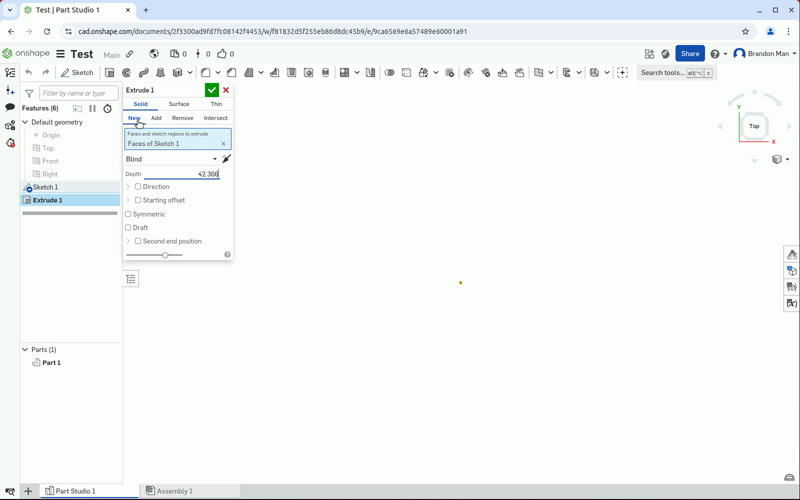
key(tab, 3)
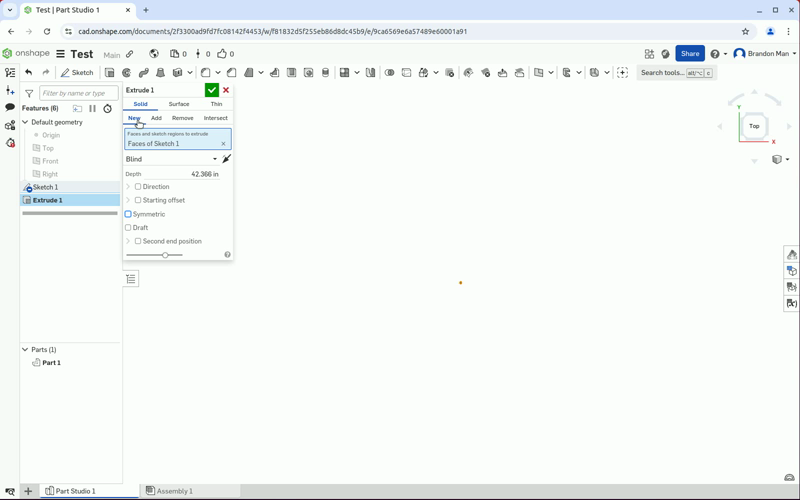
key(space)
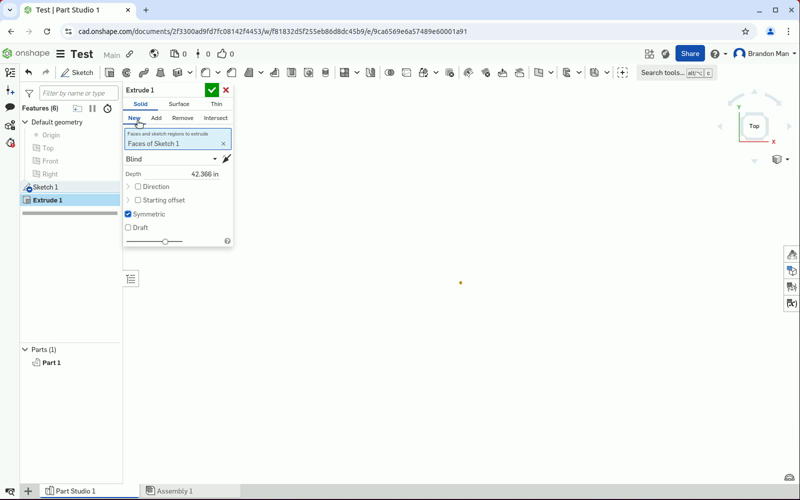
key(enter)
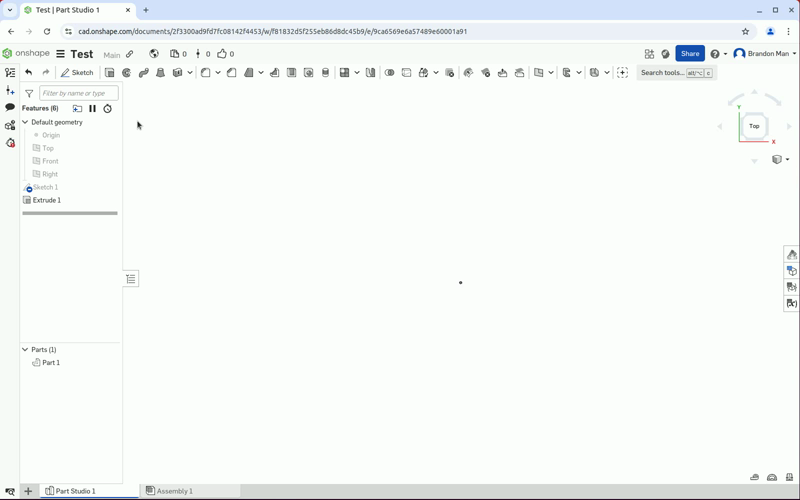
key(shift+h)
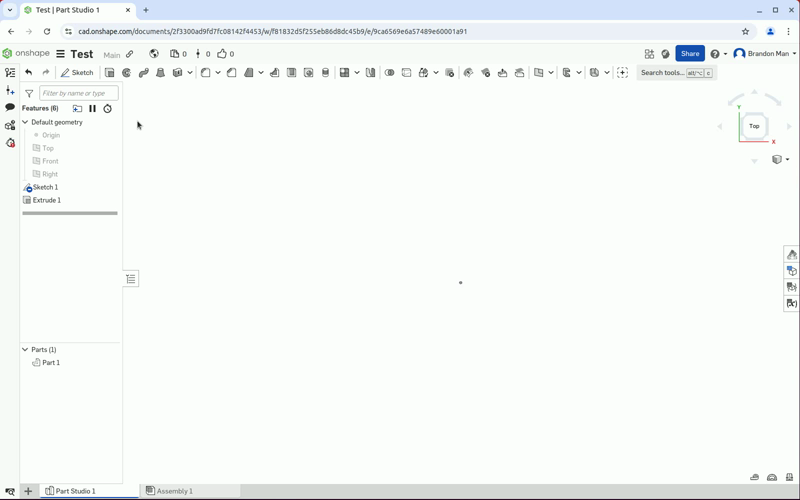
key(shift+h)
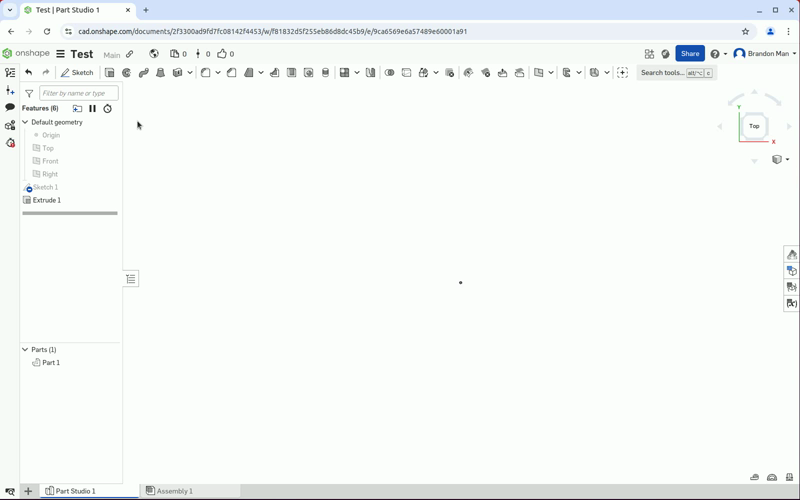
mouse_move(73, 189)
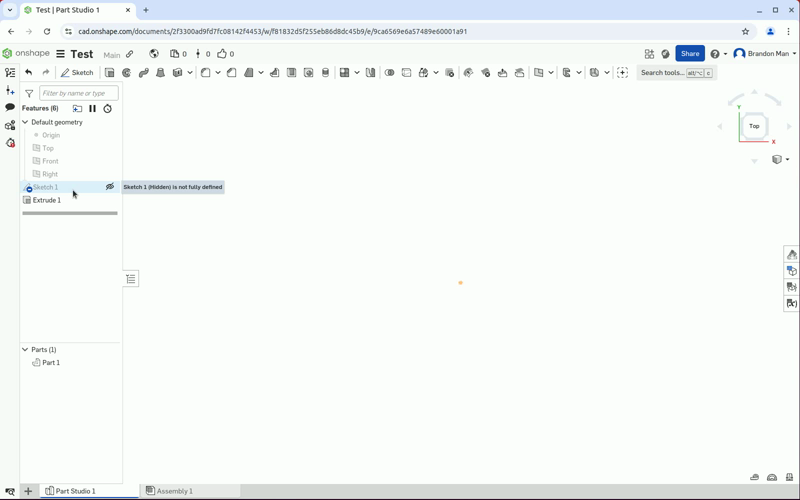
click(73, 189)
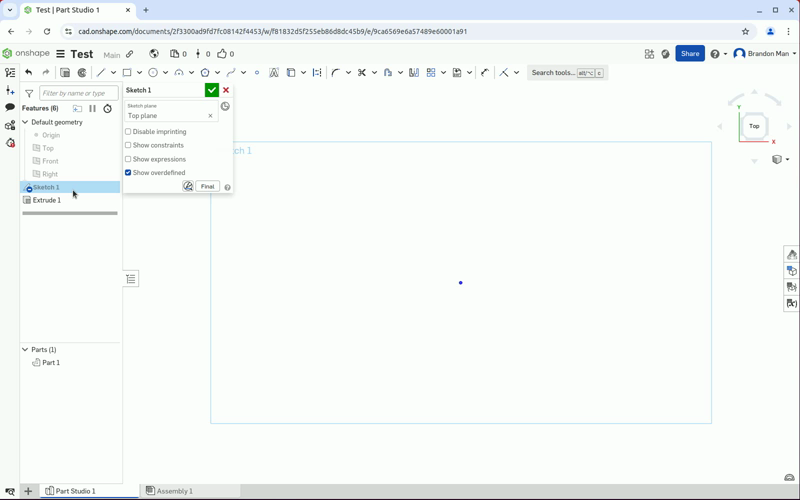
mouse_move(229, 92)
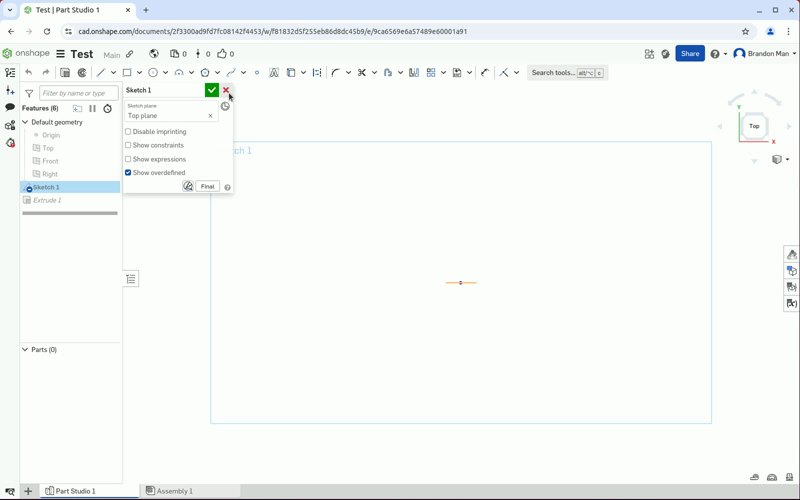
click(229, 92)
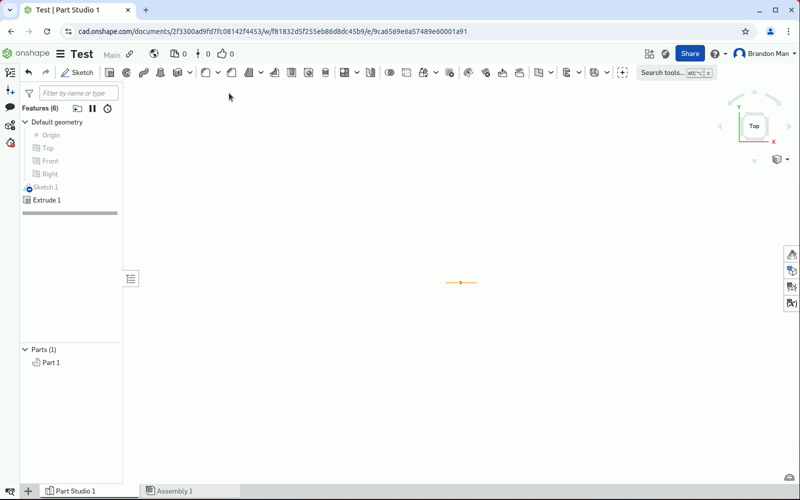
mouse_move(73, 352)
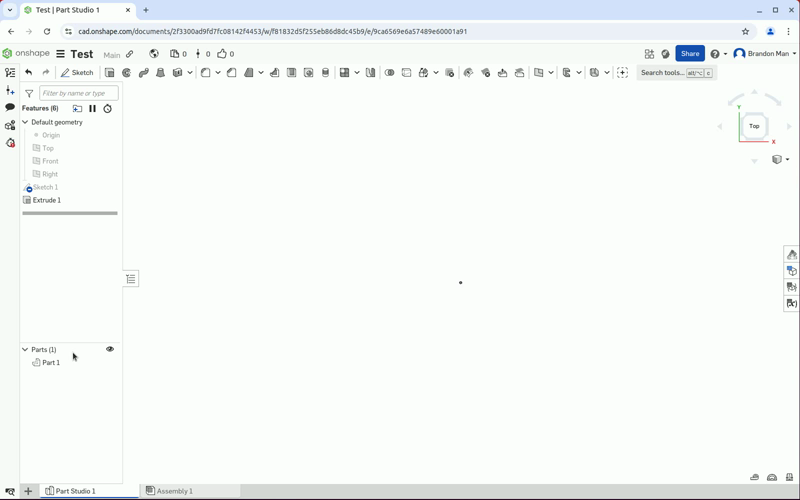
key(y)
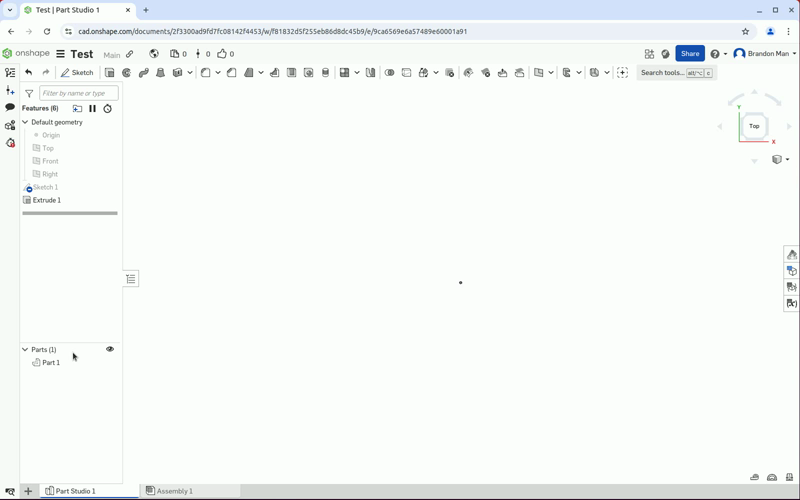
key(shift+p)
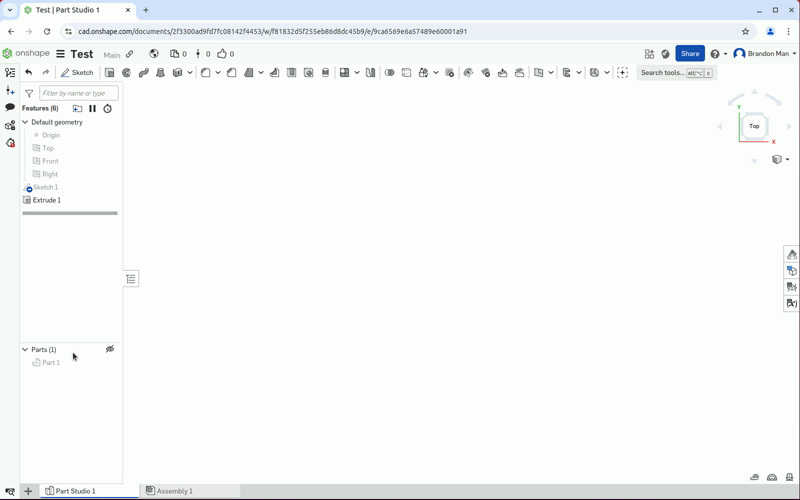
key(space)
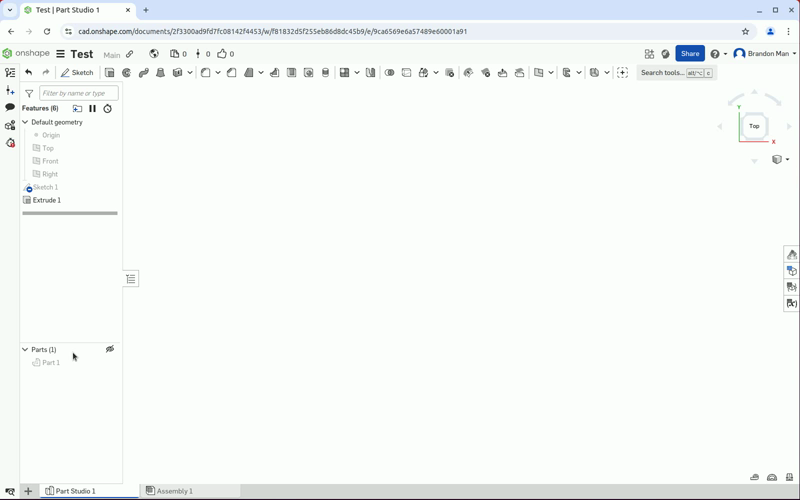
key_down(shift)
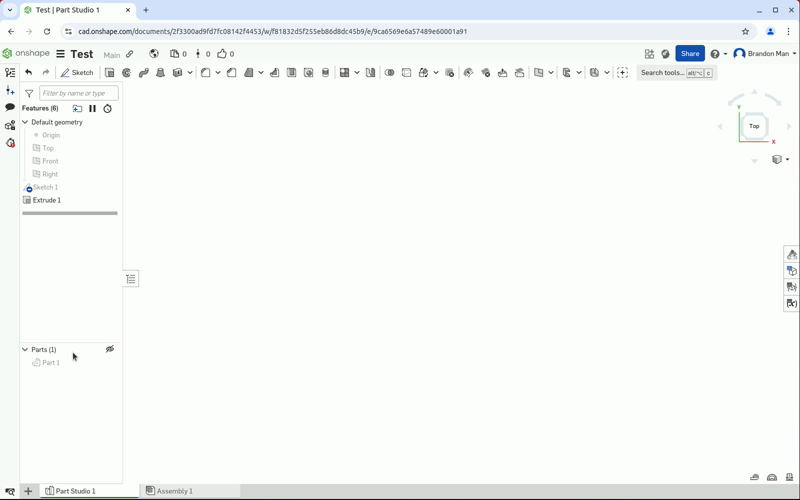
key(up)
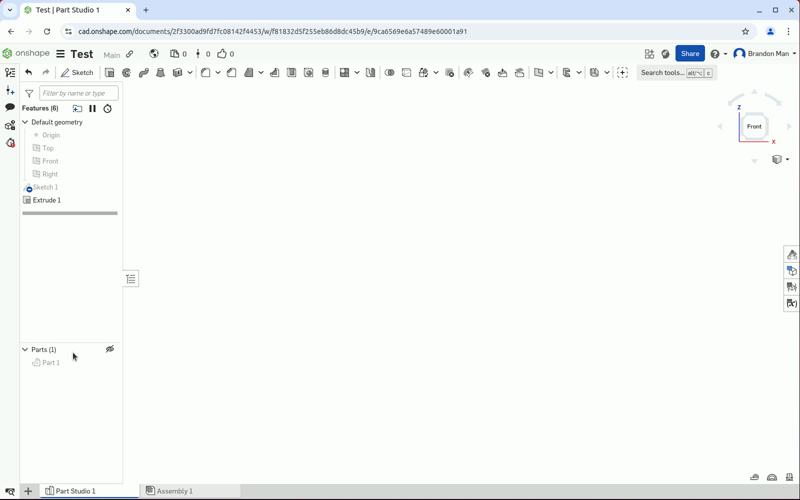
key_up(shift)
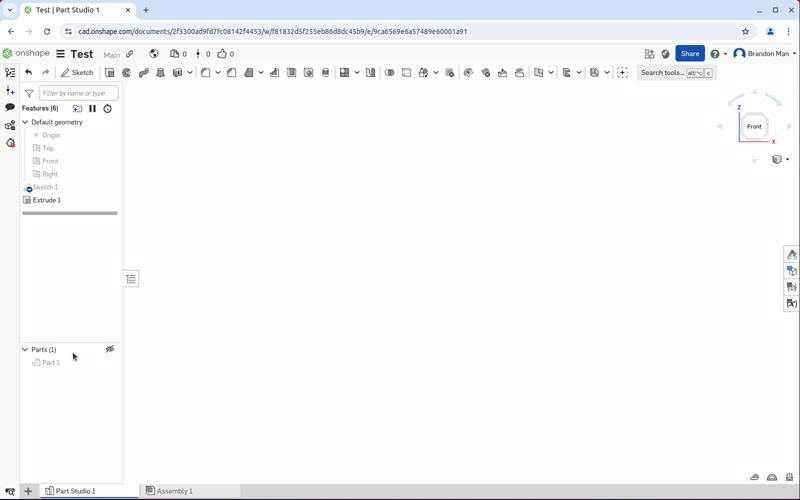
key(space)
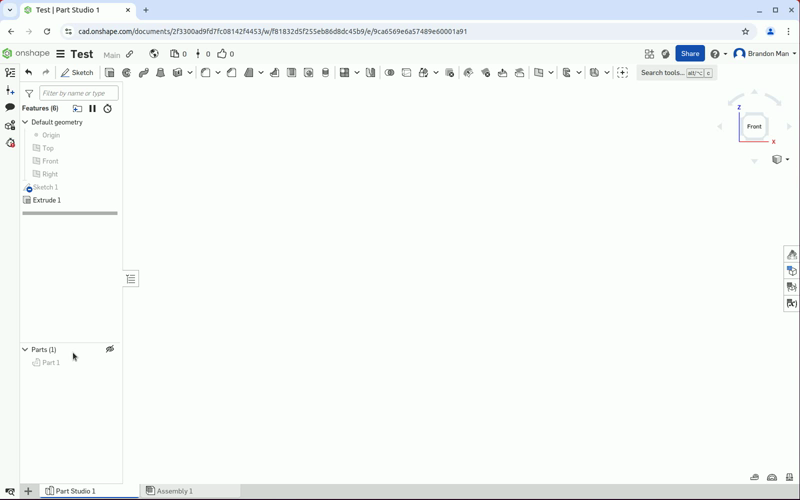
key_down(shift)
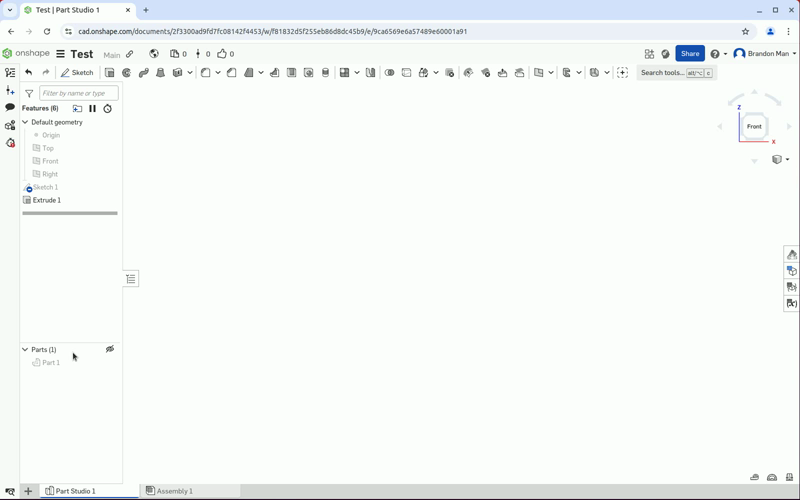
key(left)
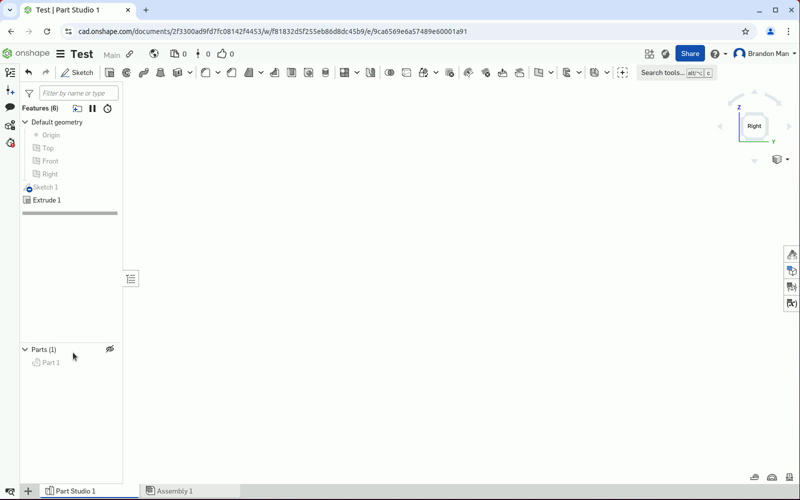
key_up(shift)
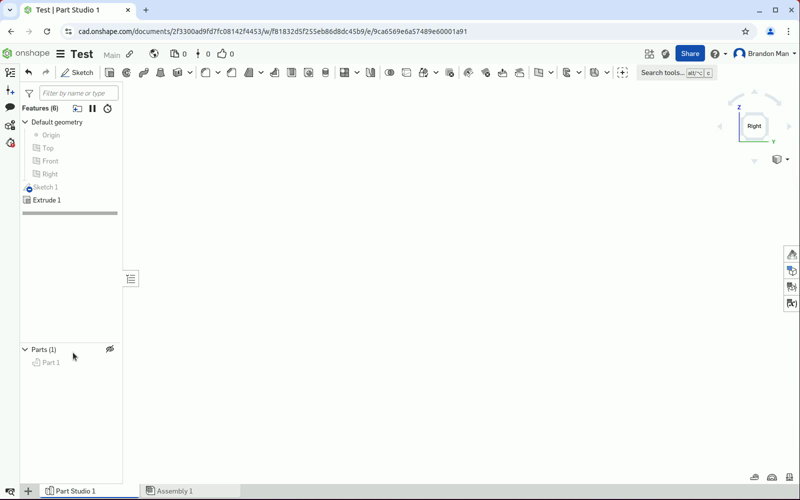
mouse_move(73, 352)
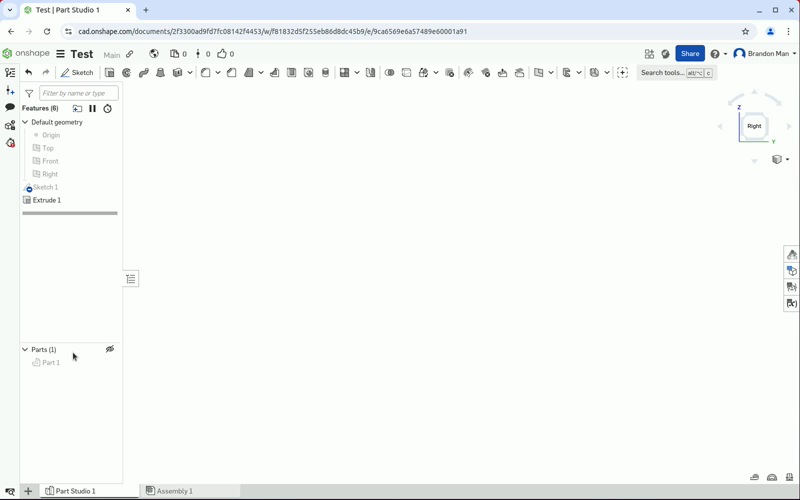
key(shift+y)
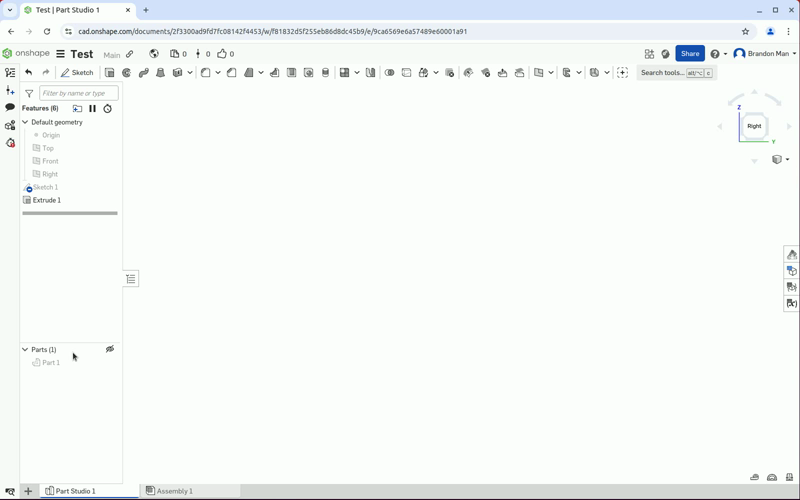
key(shift+s)
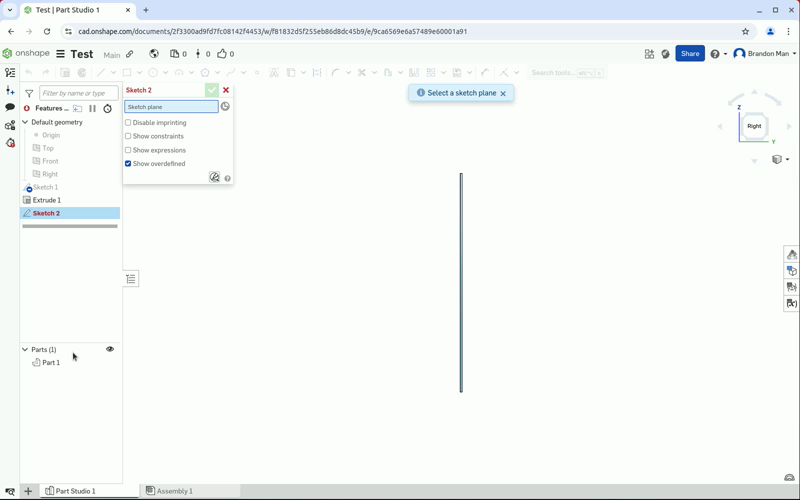
mouse_move(73, 176)
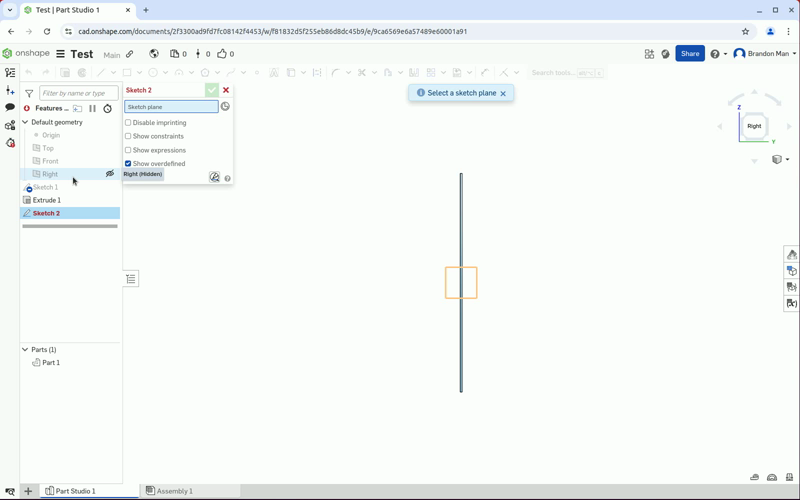
click(73, 176)
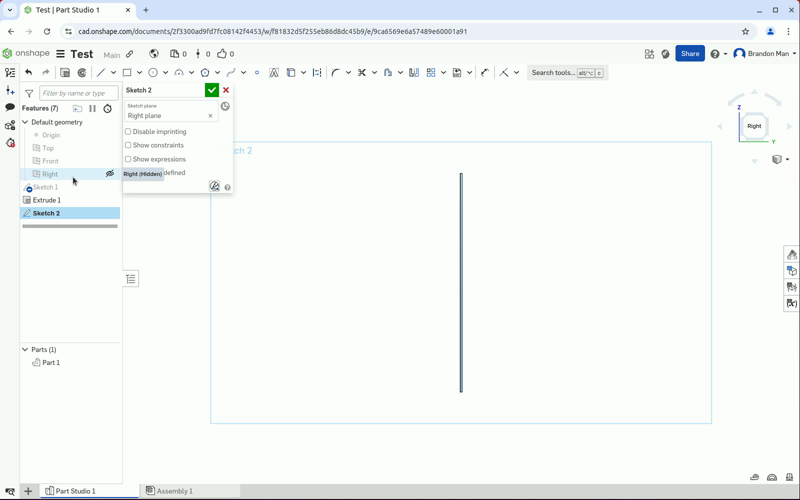
mouse_move(73, 352)
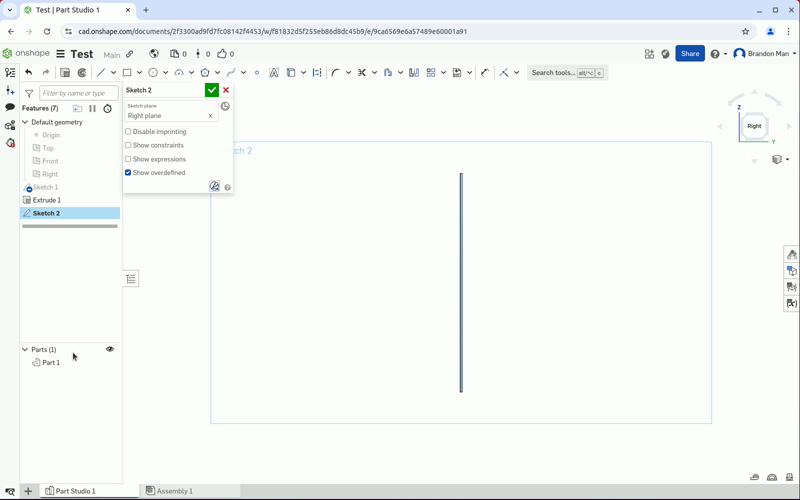
key(y)
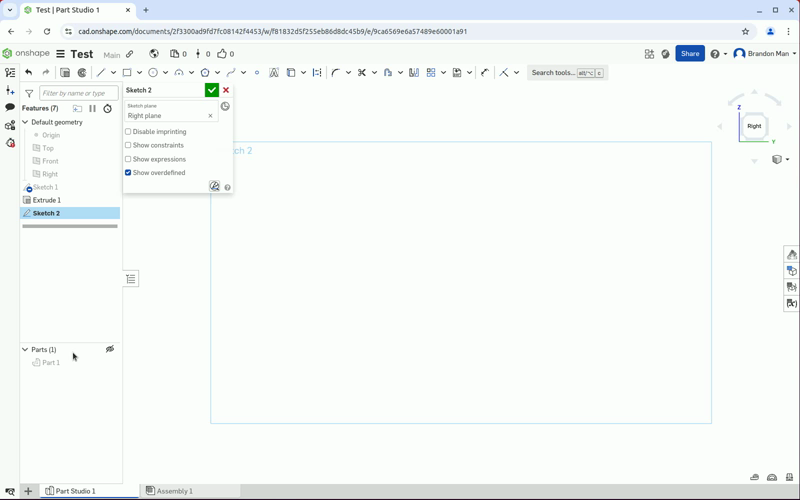
key(l)
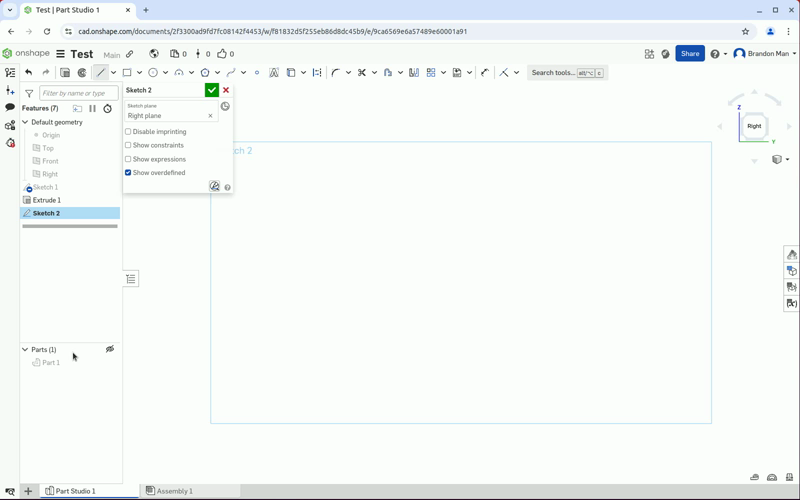
key_down(shift)
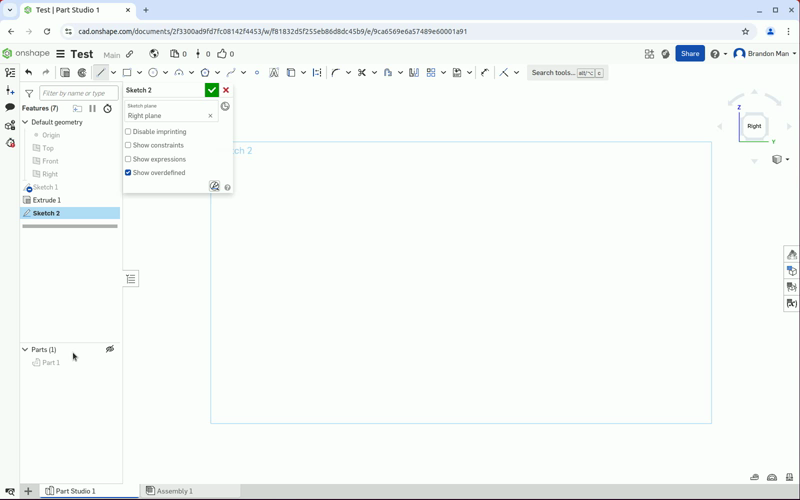
mouse_move(458, 179)
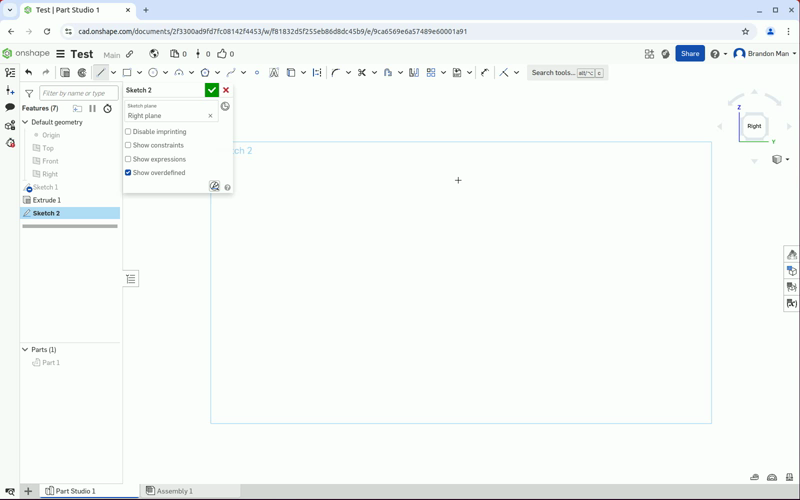
click(458, 179)
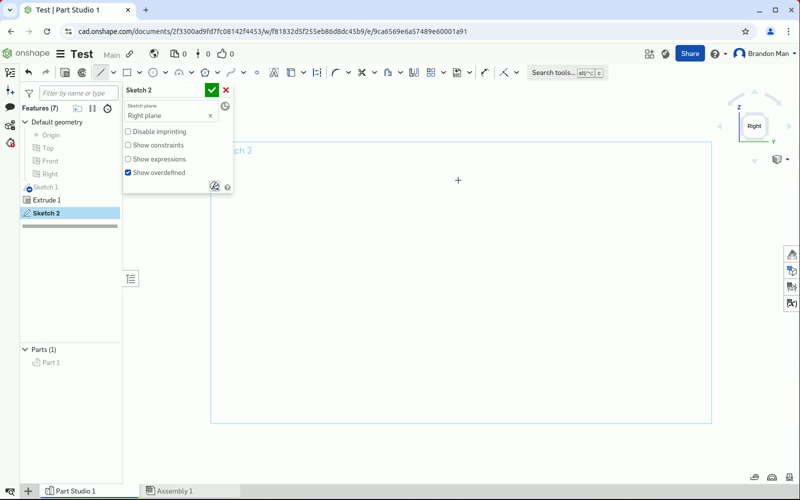
key_up(shift)
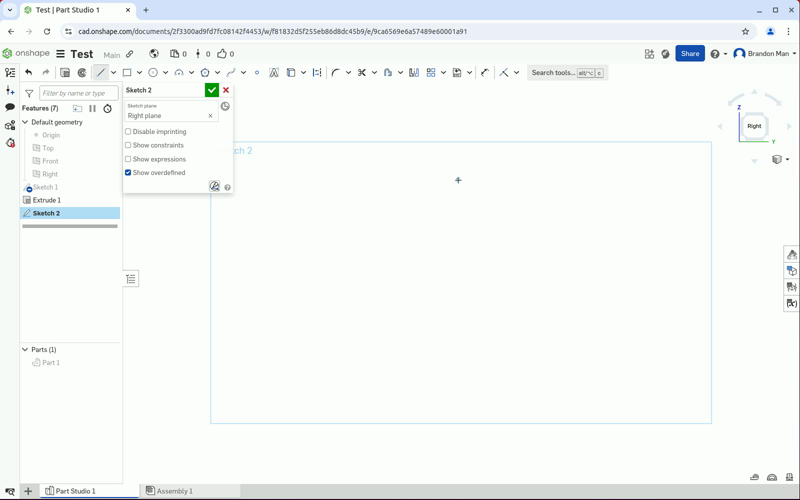
key_down(shift)
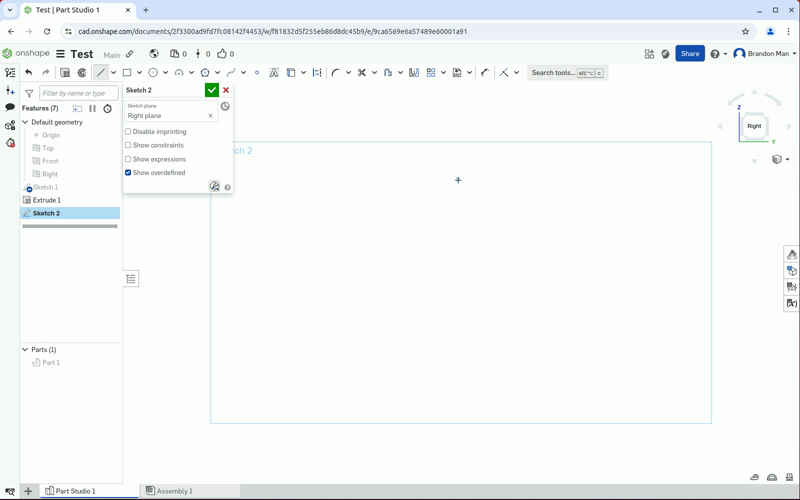
mouse_move(488, 179)
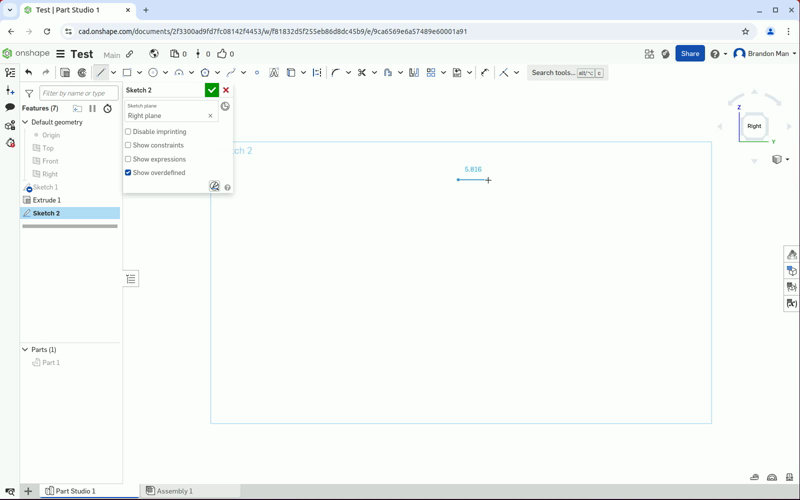
mouse_move(463, 179)
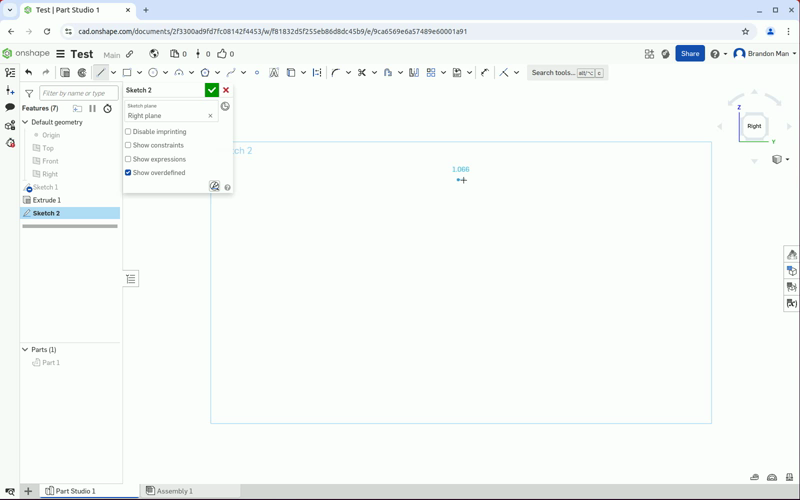
scroll(6)
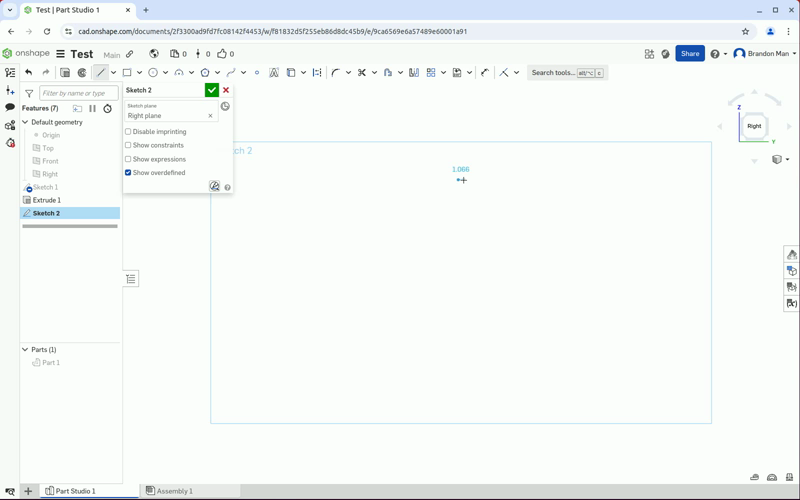
scroll(6)
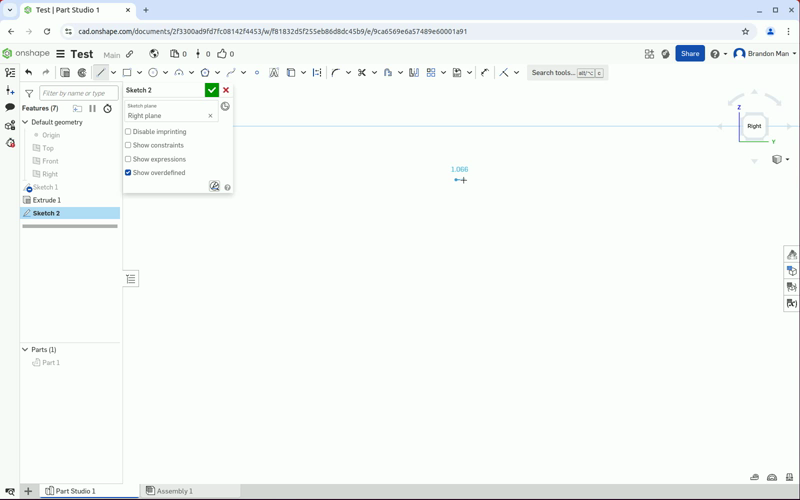
scroll(6)
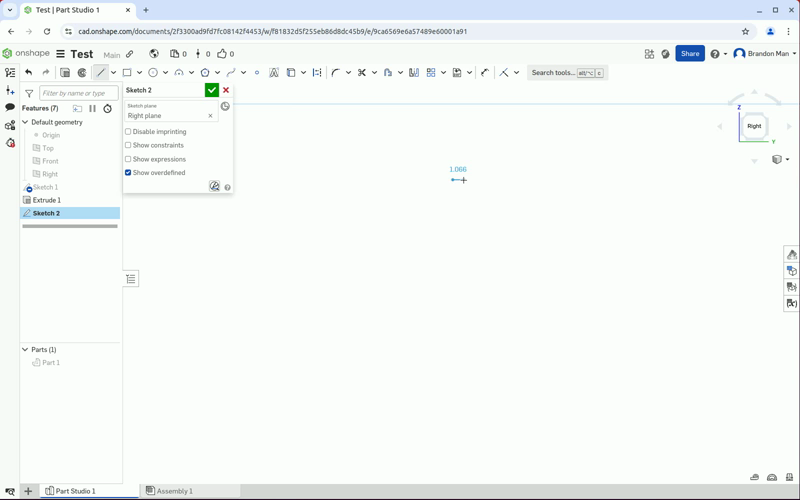
scroll(6)
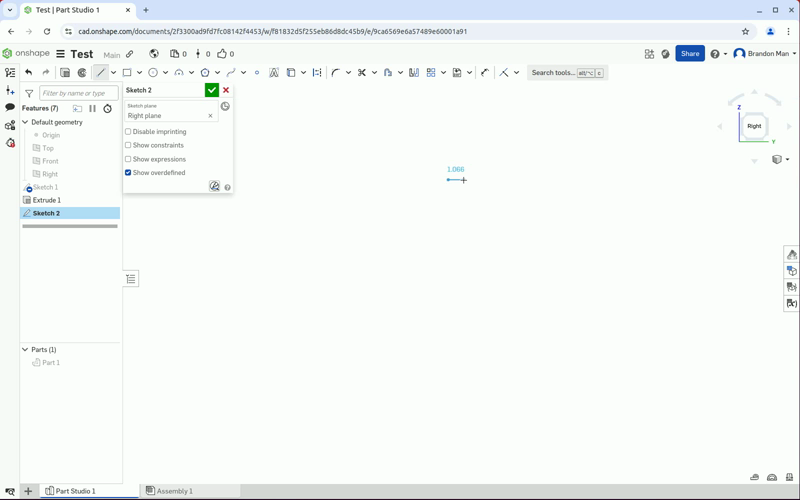
scroll(6)
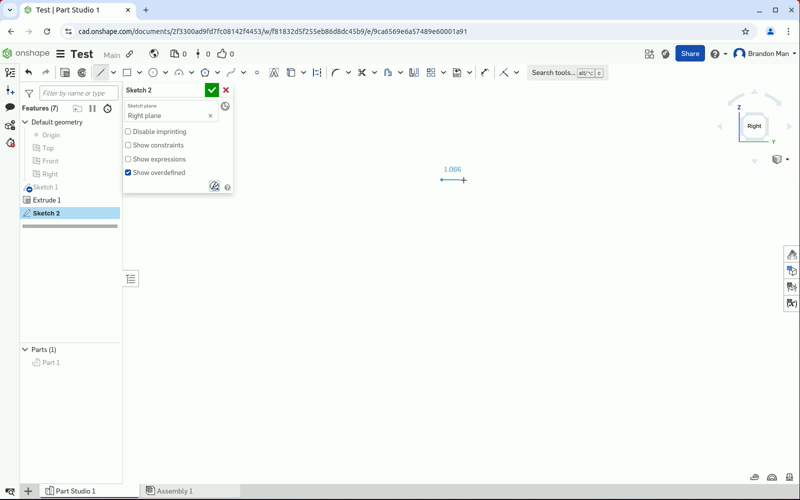
scroll(6)
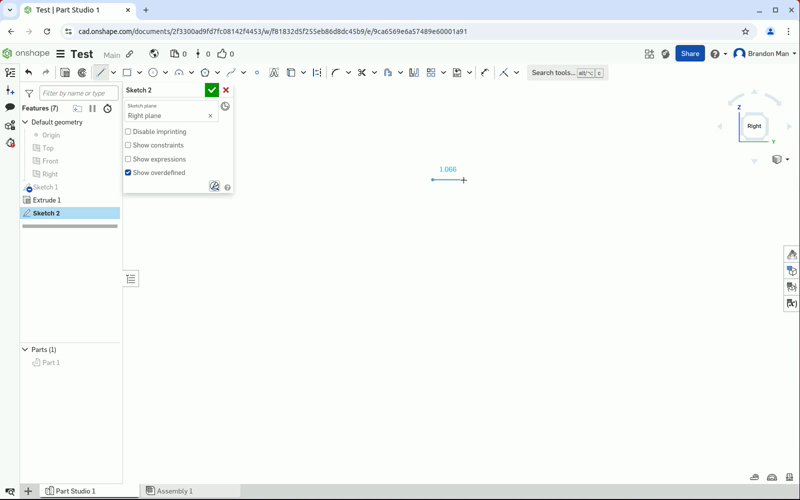
scroll(6)
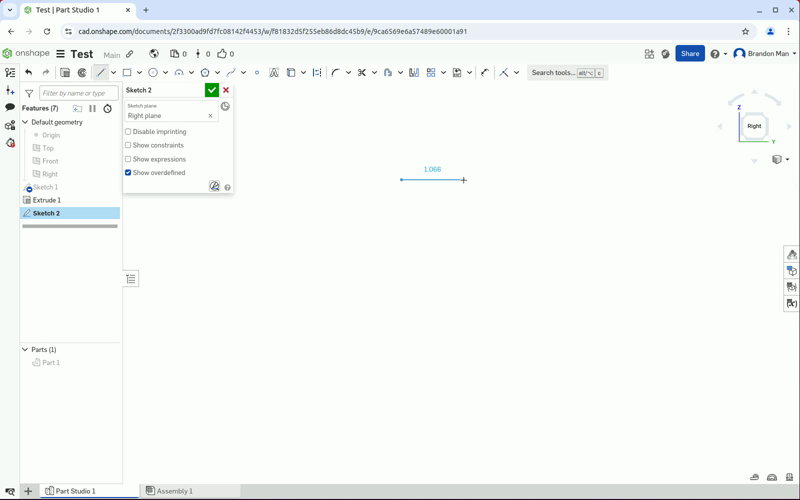
click(463, 179)
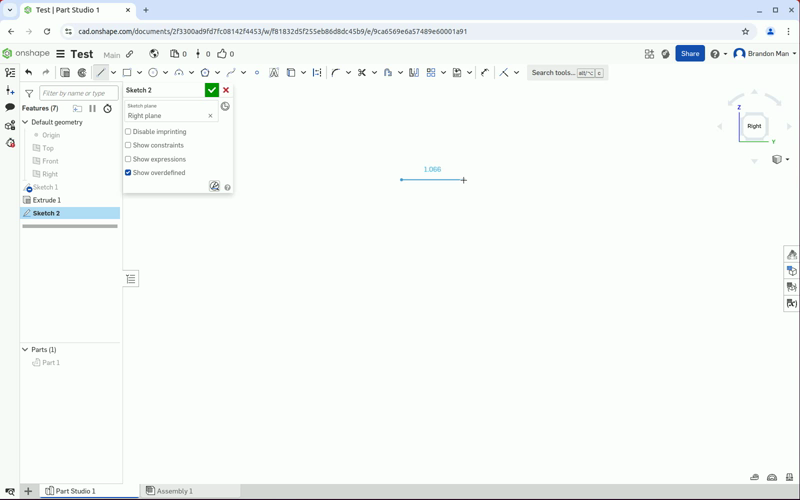
scroll(-6)
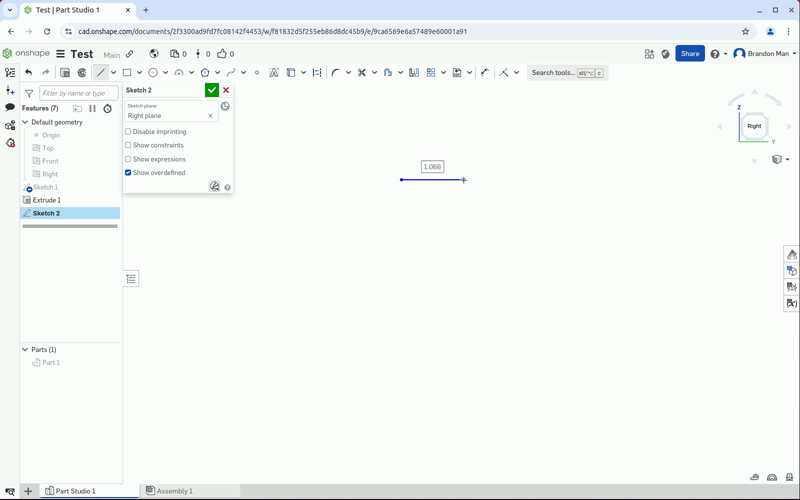
scroll(-6)
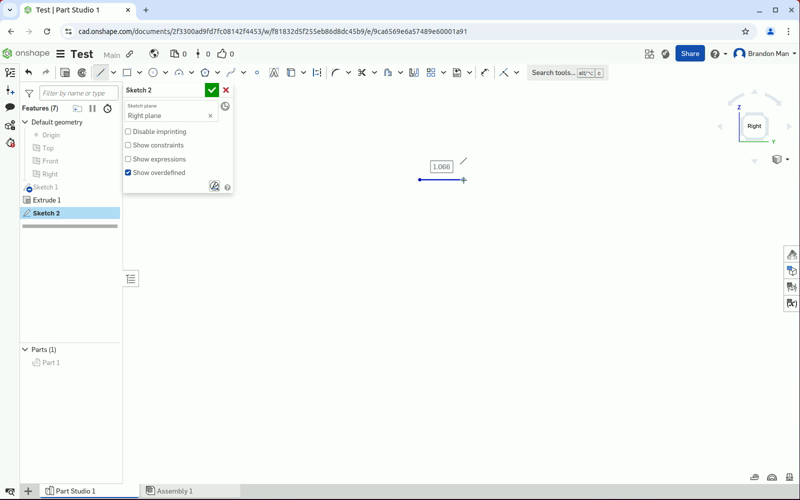
scroll(-6)
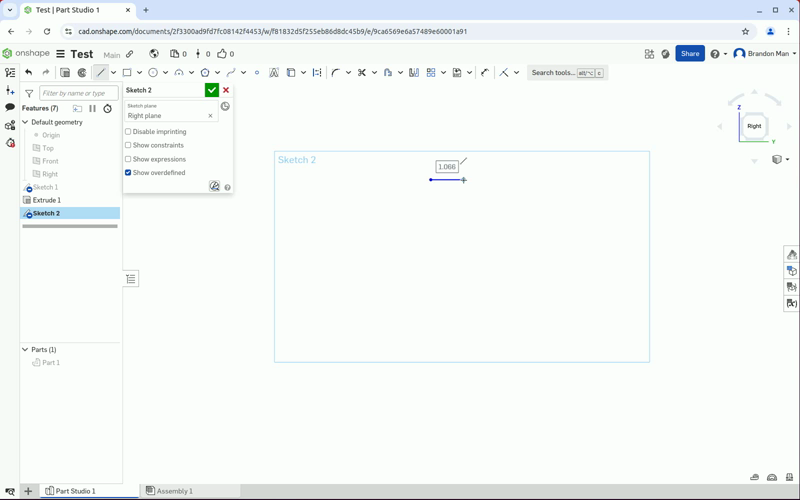
scroll(-6)
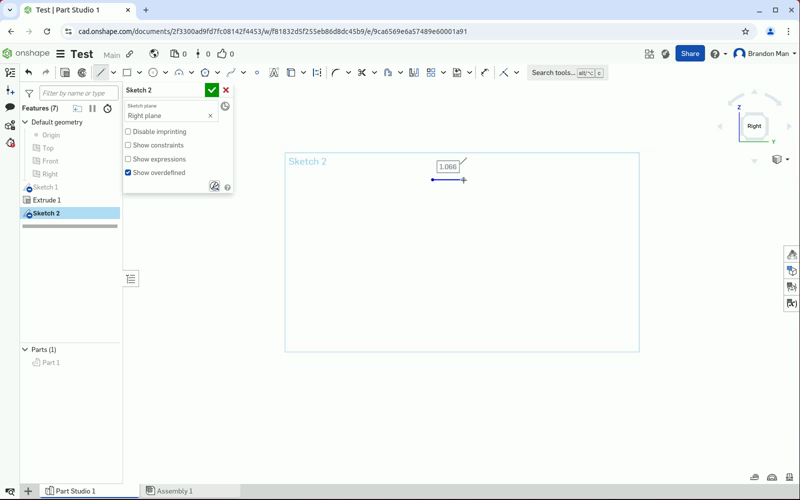
scroll(-6)
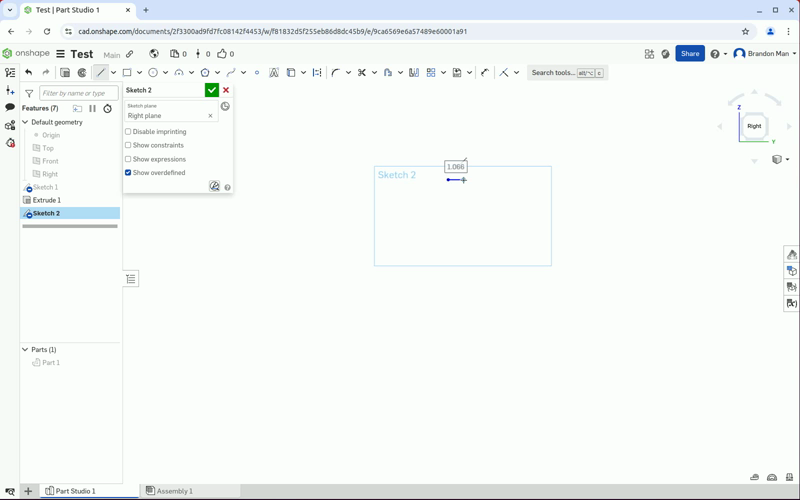
scroll(-6)
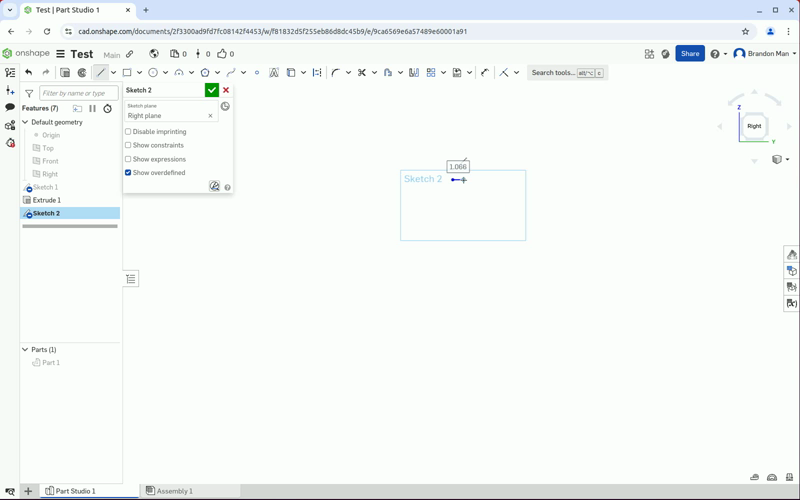
scroll(-6)
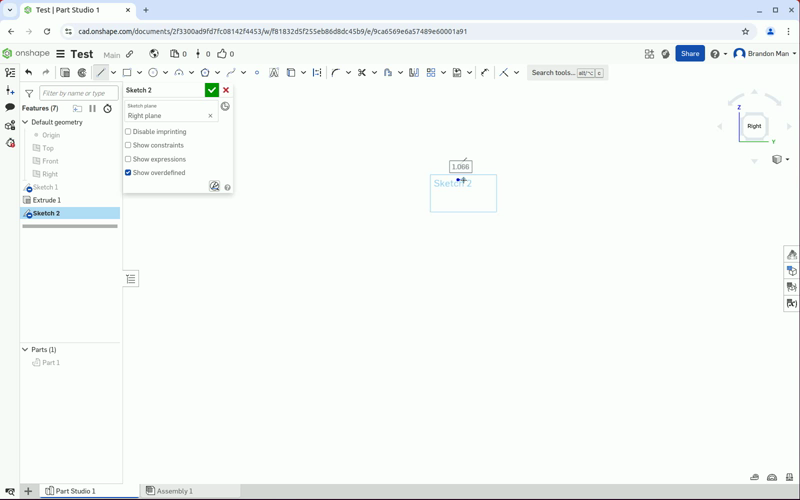
key_up(shift)
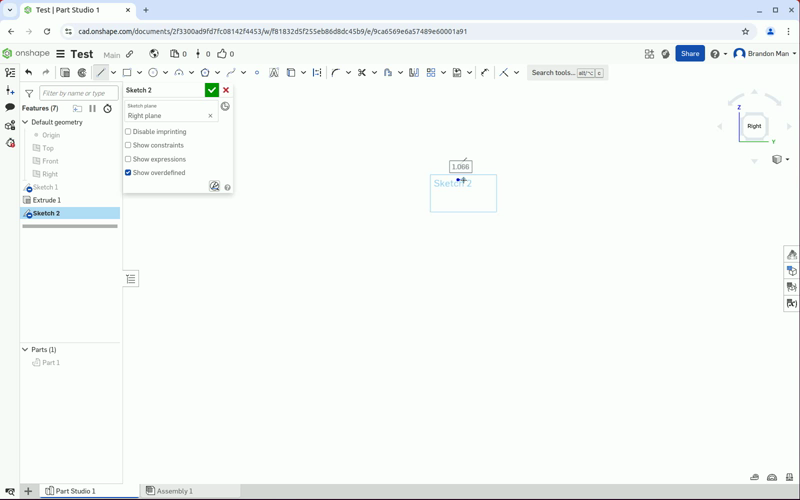
key(esc)
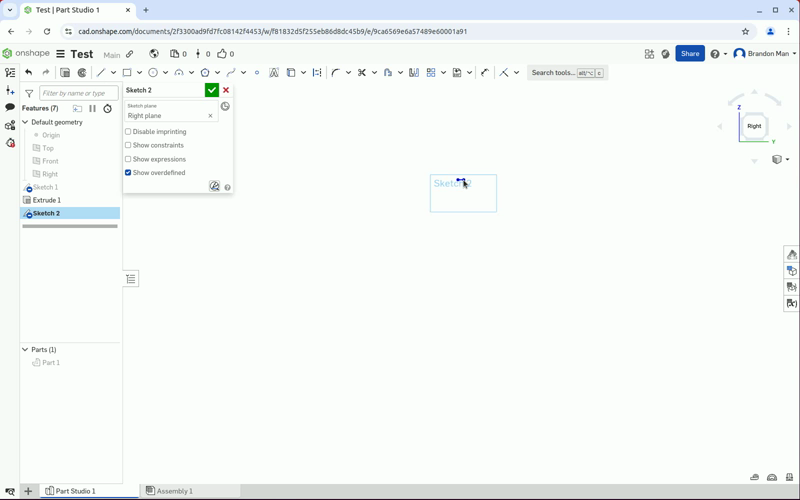
key(a)
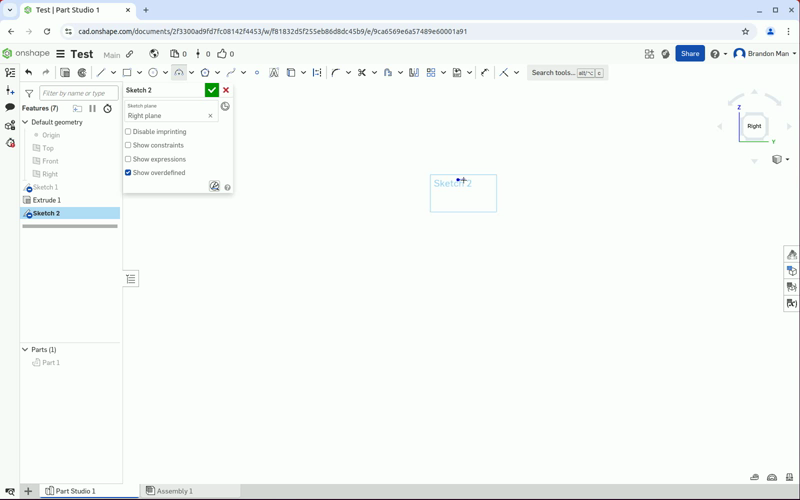
mouse_move(463, 179)
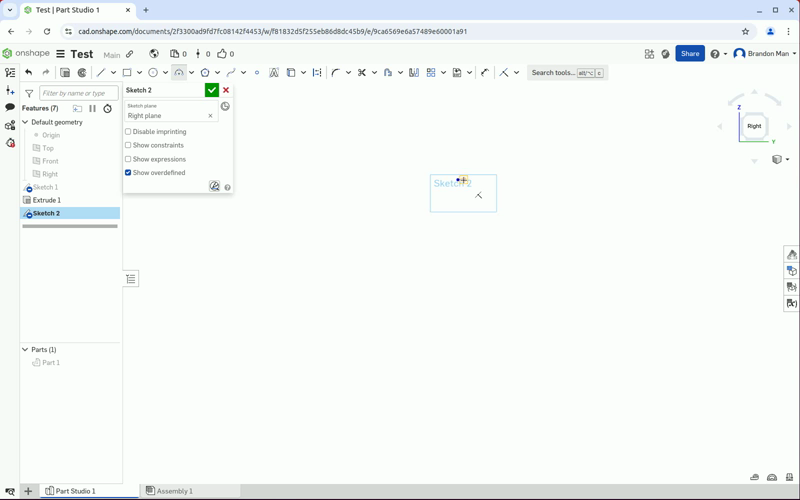
click(463, 179)
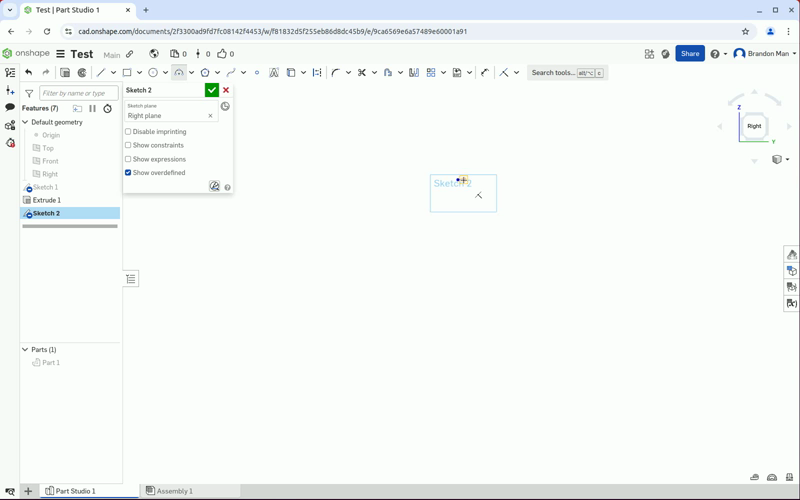
mouse_move(458, 179)
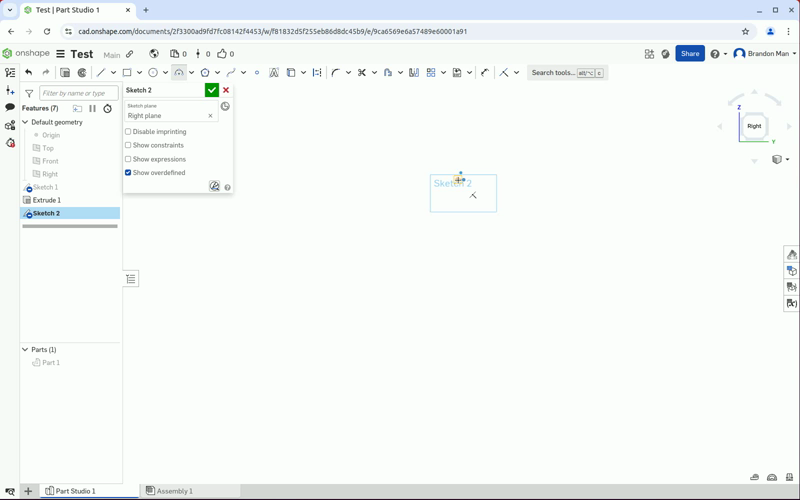
scroll(6)
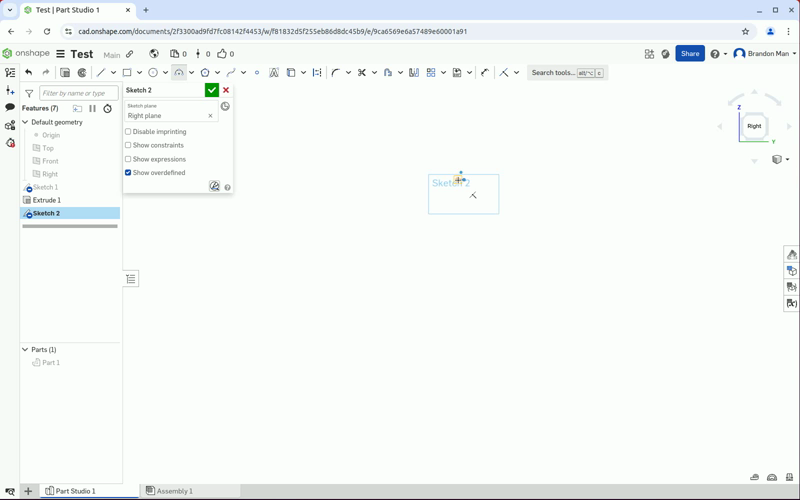
scroll(6)
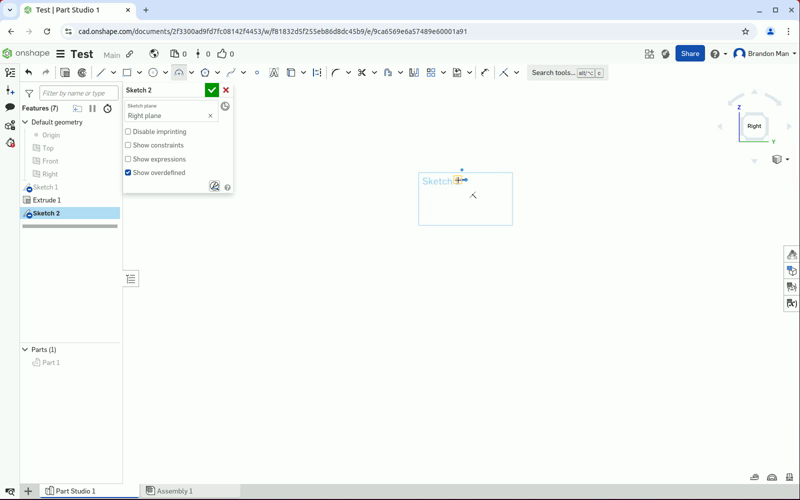
scroll(6)
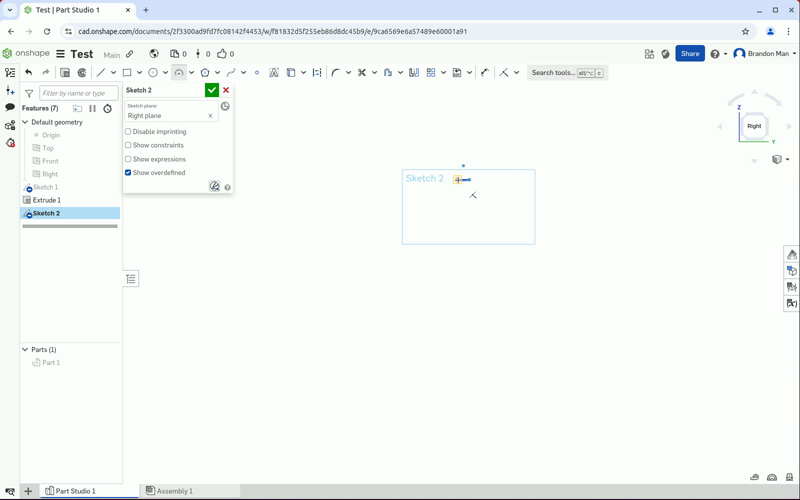
scroll(6)
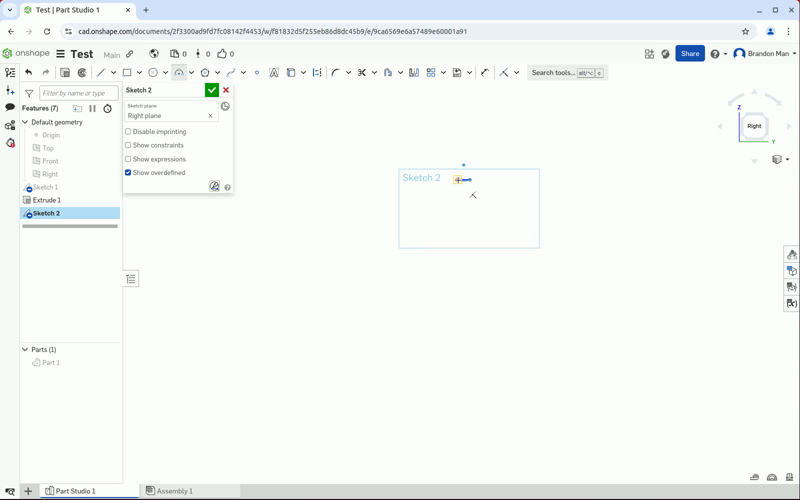
scroll(6)
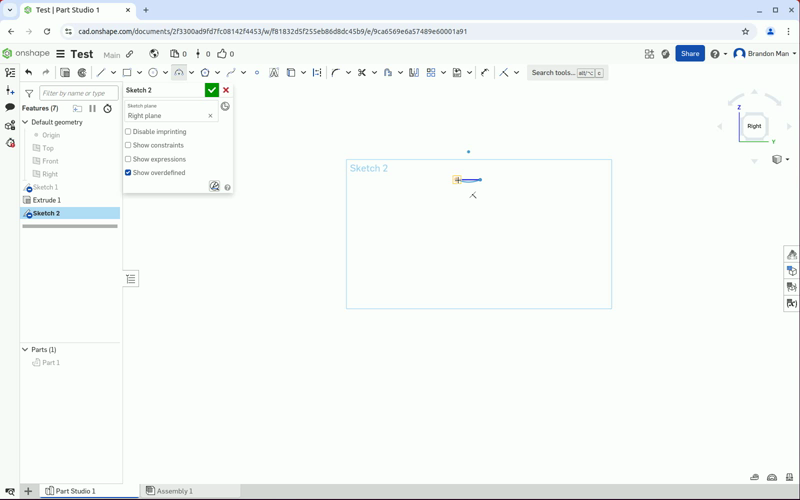
scroll(6)
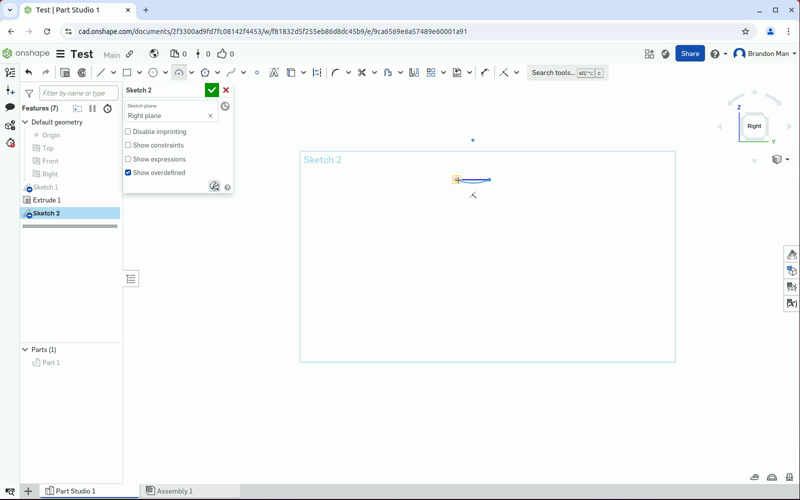
scroll(6)
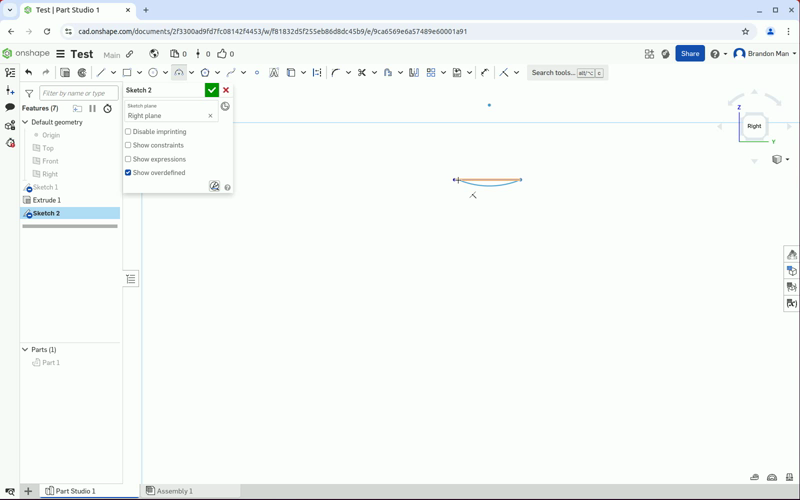
click(458, 179)
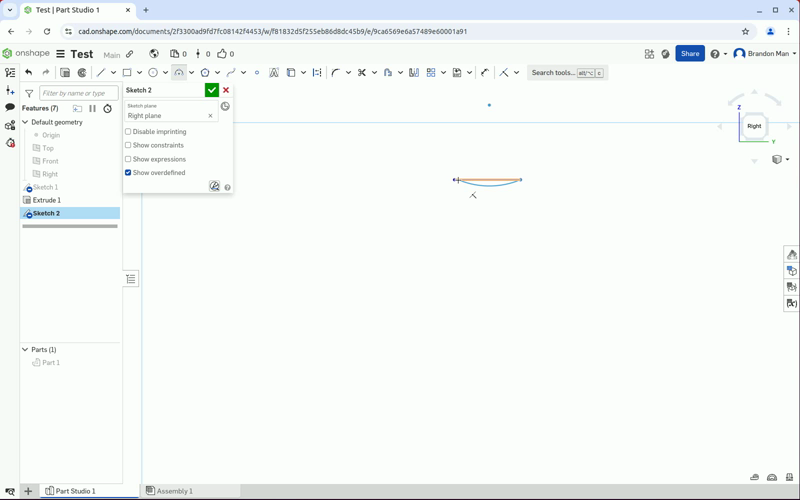
scroll(-6)
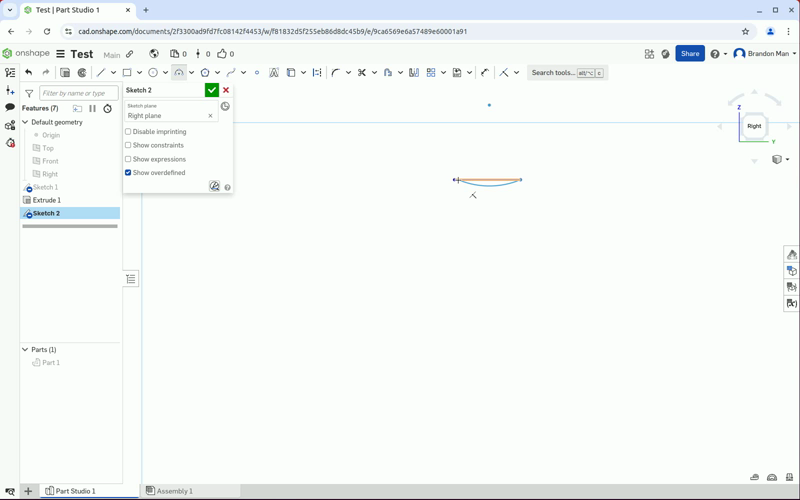
scroll(-6)
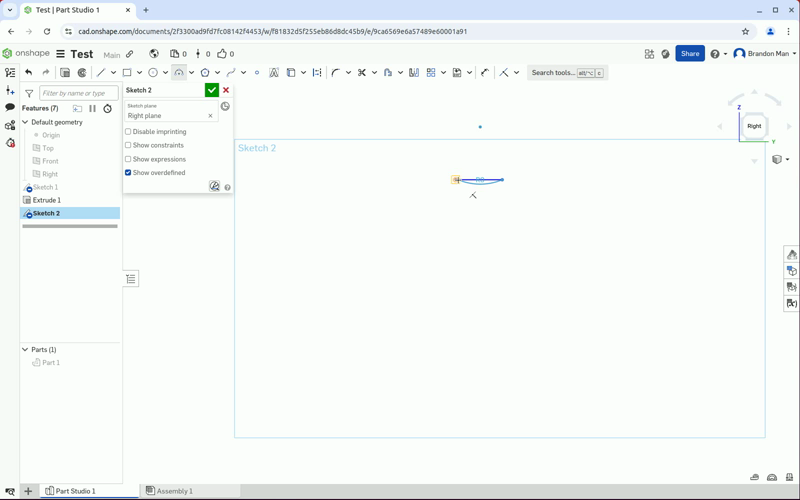
scroll(-6)
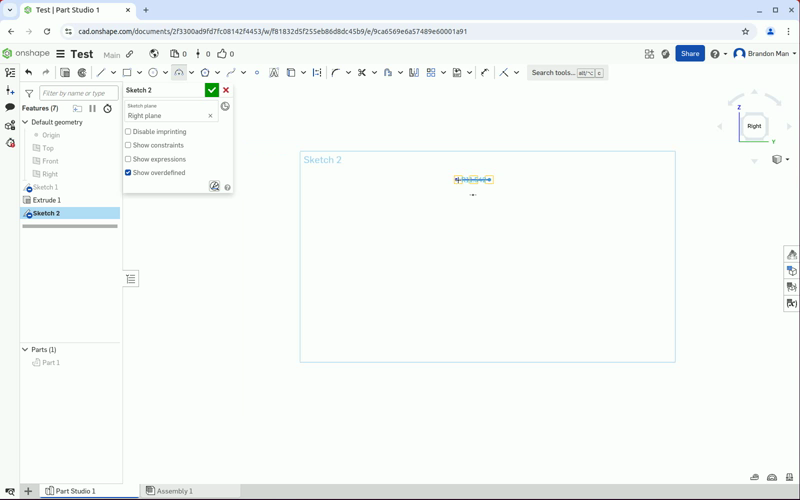
scroll(-6)
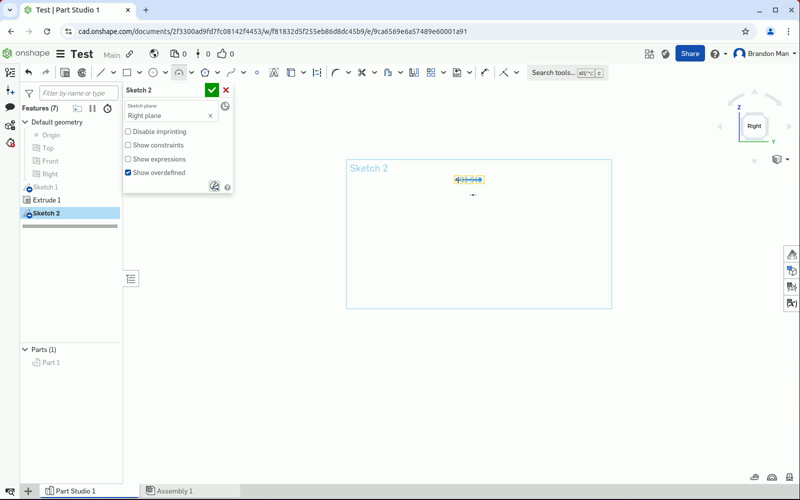
scroll(-6)
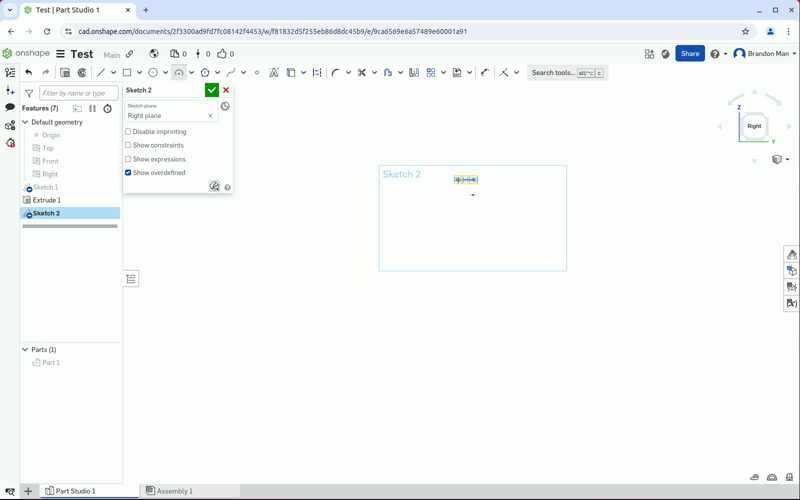
scroll(-6)
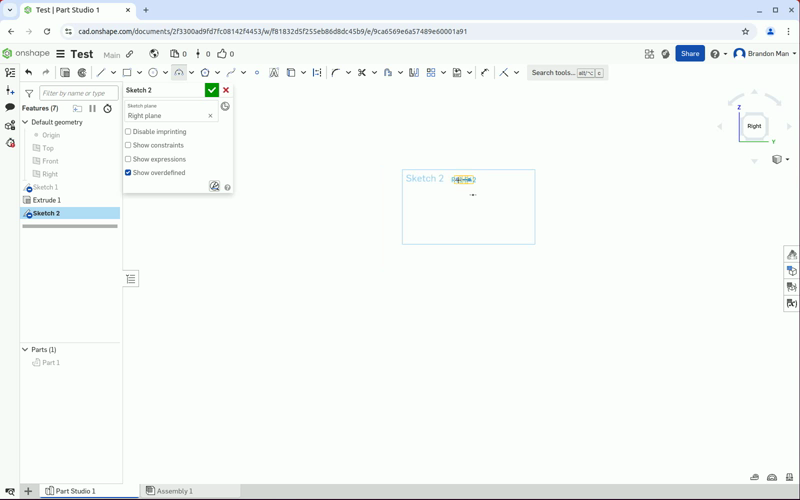
scroll(-6)
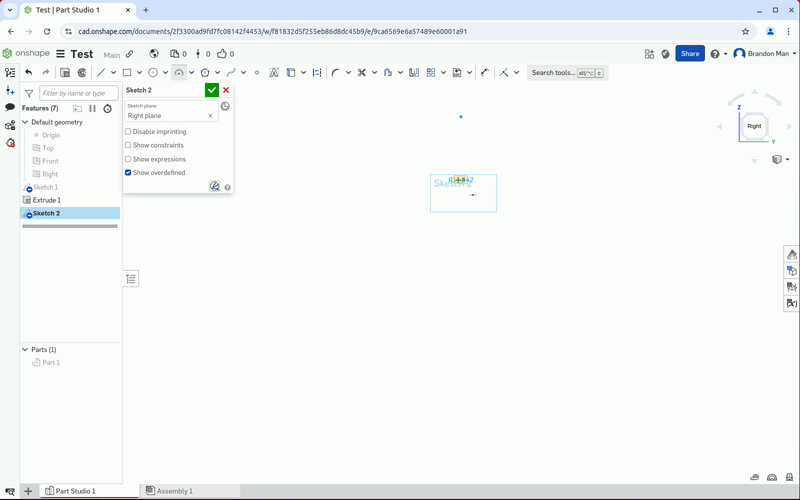
key_down(shift)
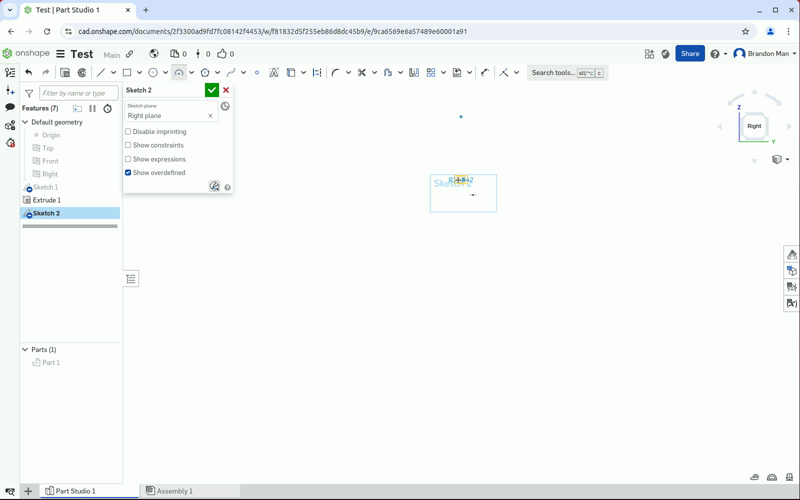
mouse_move(461, 169)
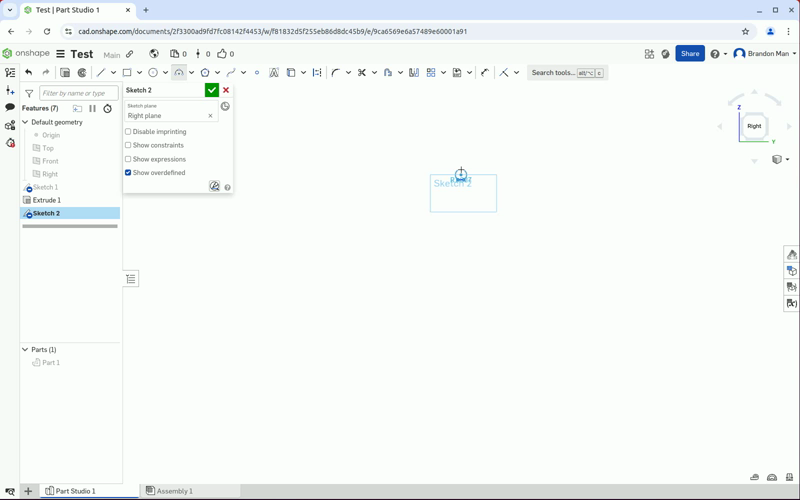
scroll(6)
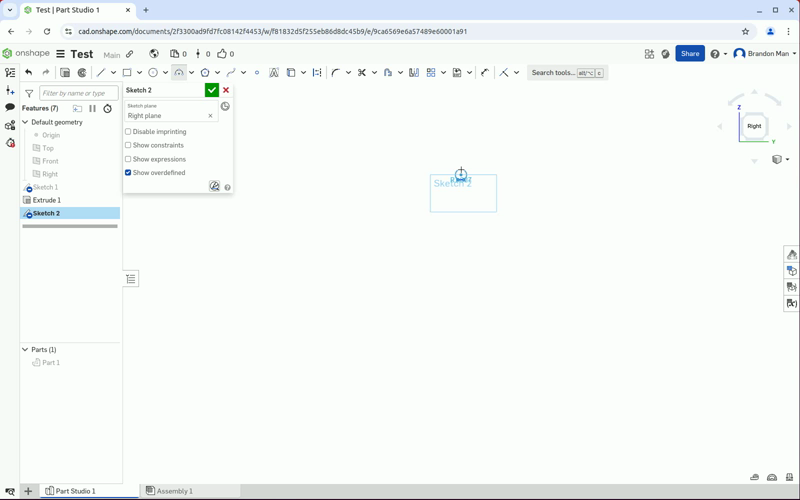
scroll(6)
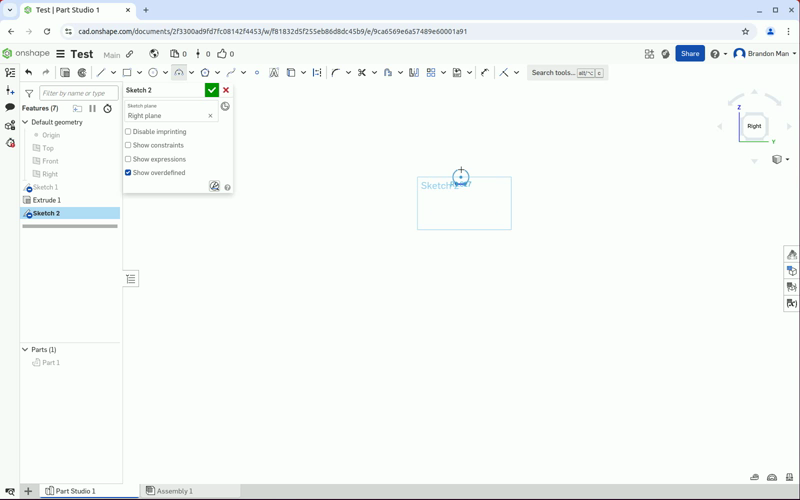
scroll(6)
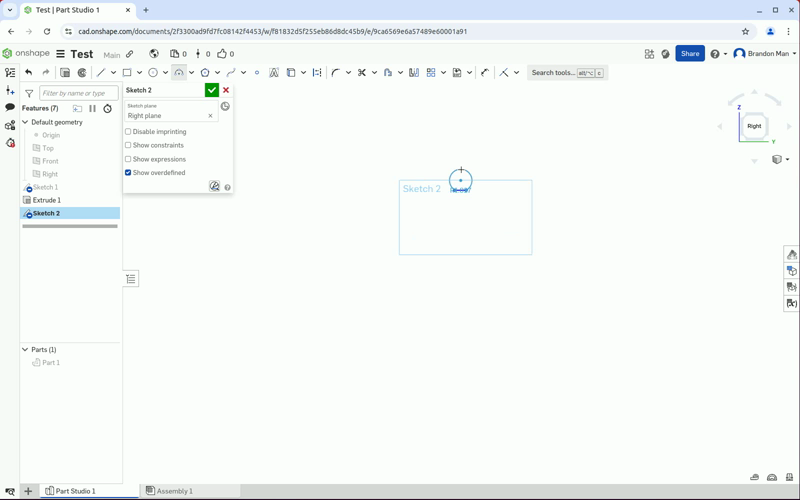
scroll(6)
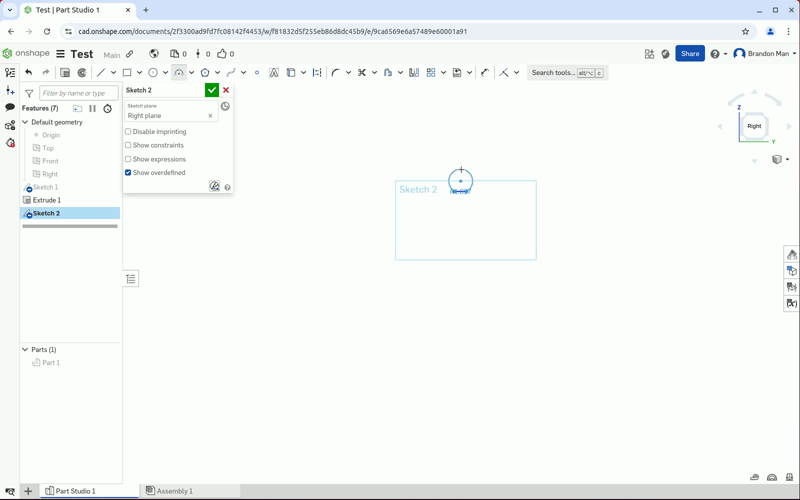
scroll(6)
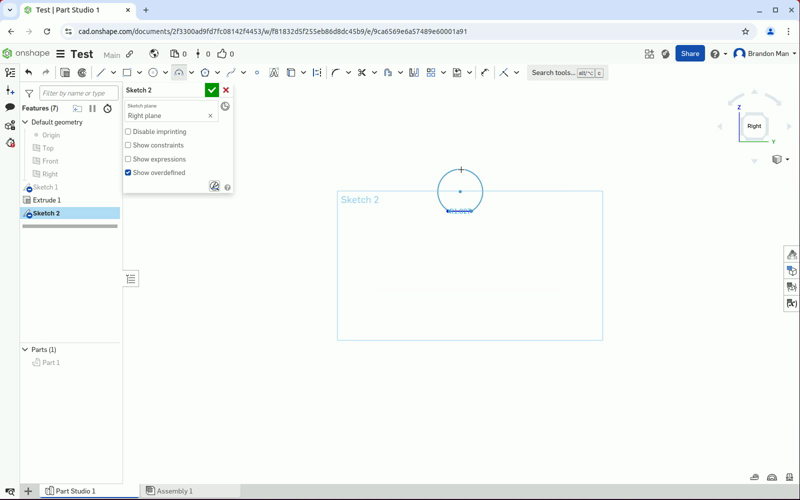
scroll(6)
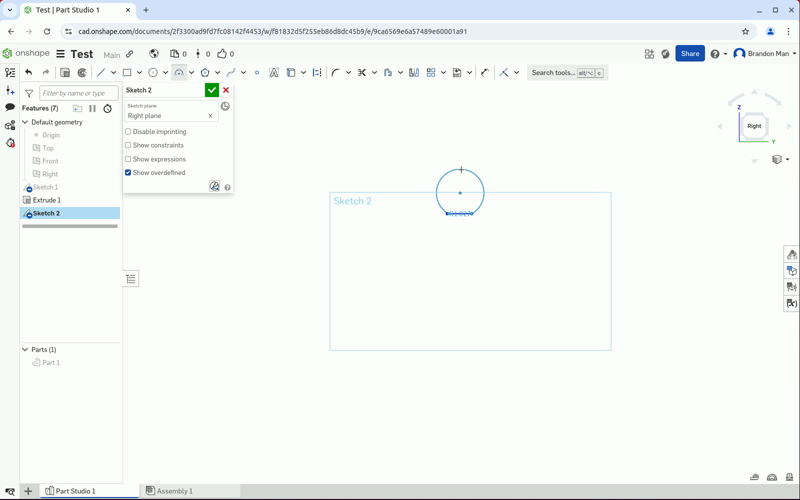
scroll(6)
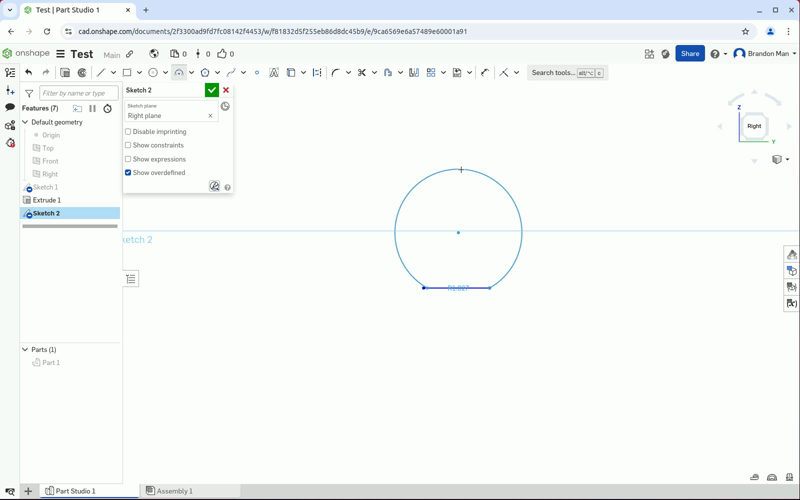
click(461, 169)
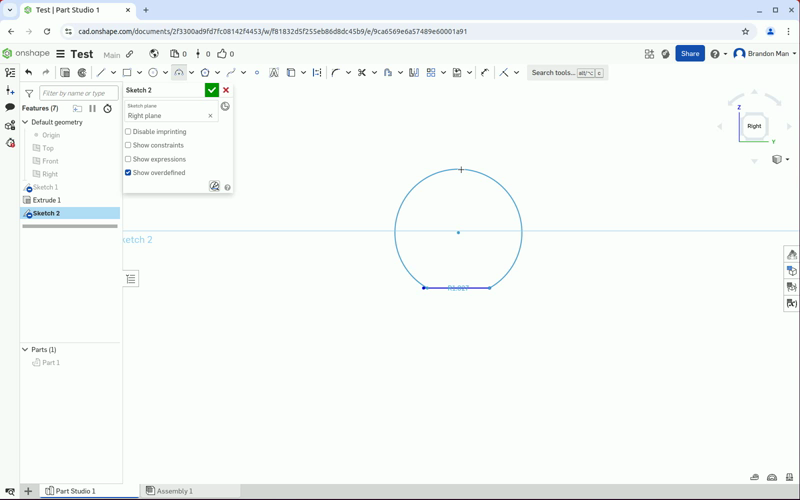
scroll(-6)
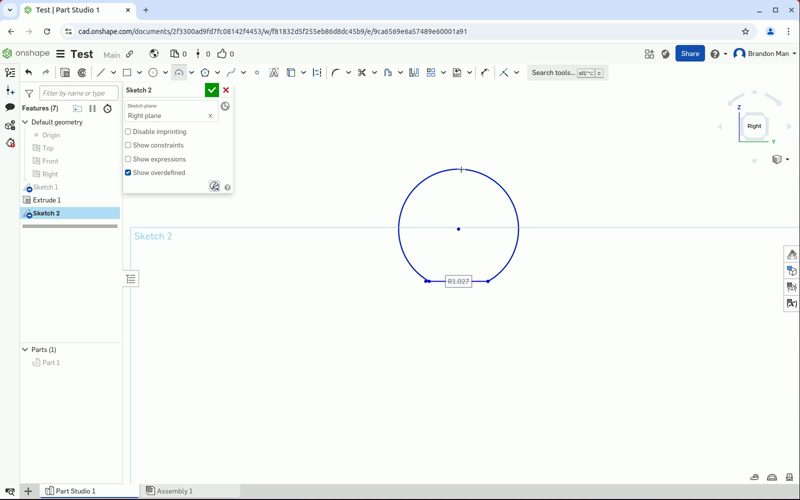
scroll(-6)
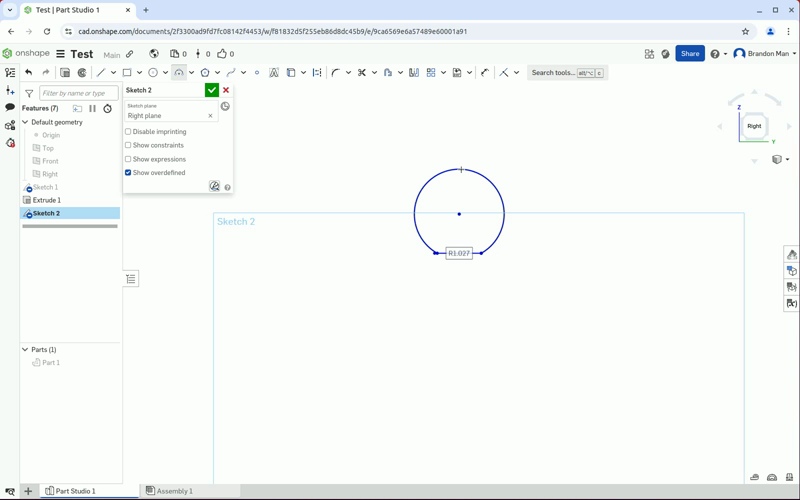
scroll(-6)
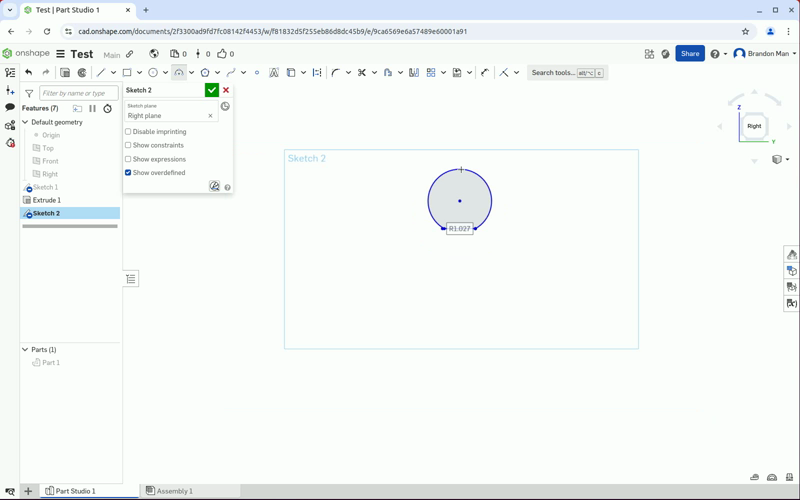
scroll(-6)
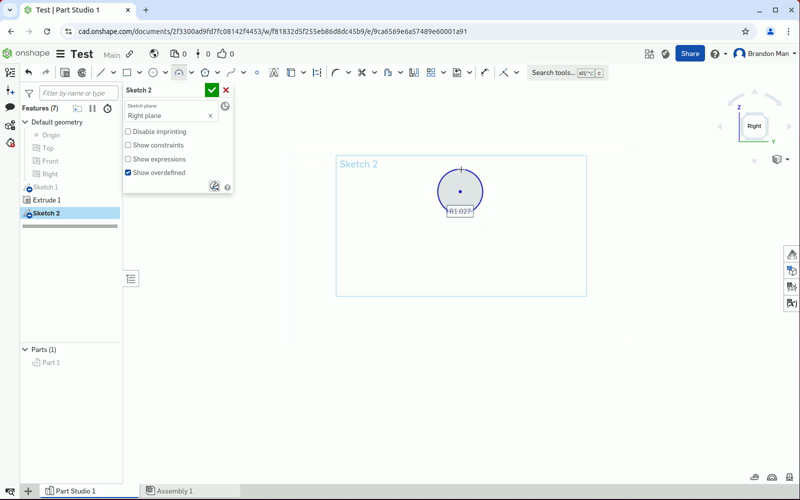
scroll(-6)
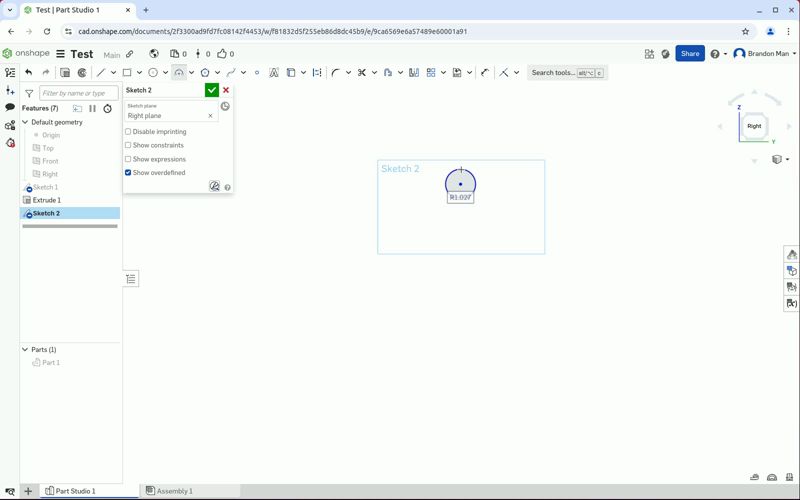
scroll(-6)
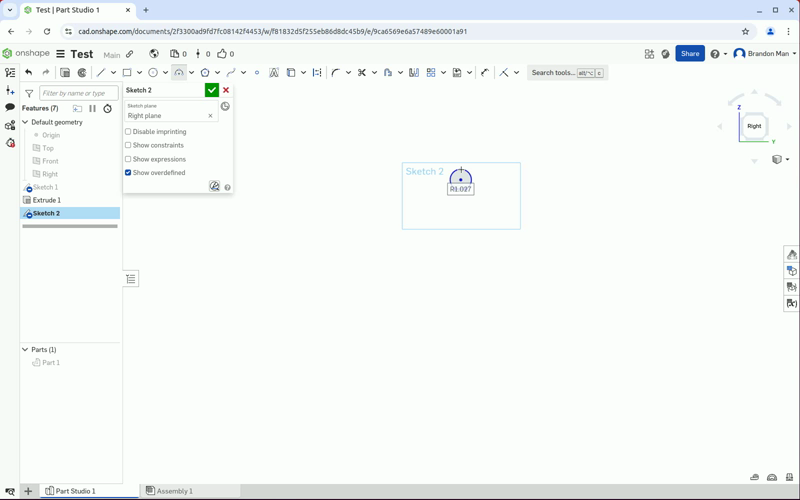
scroll(-6)
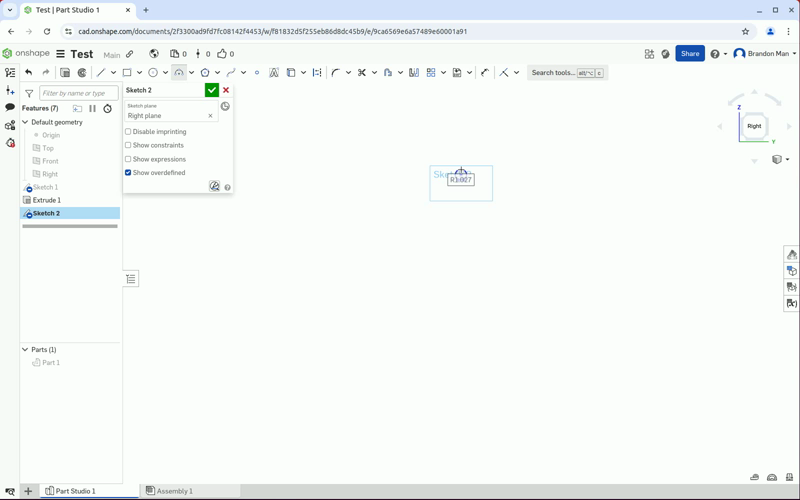
key_up(shift)
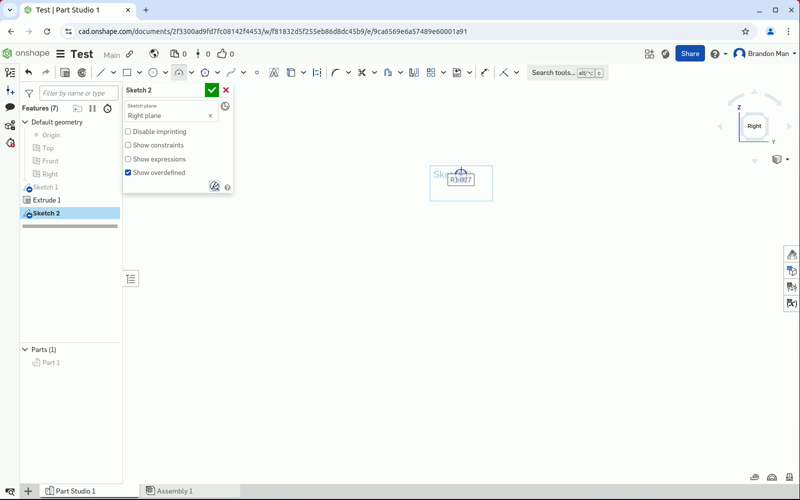
key(esc)
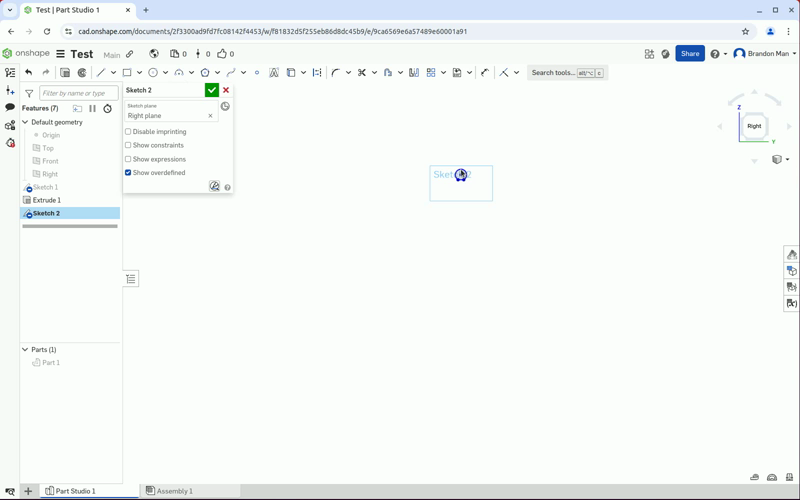
mouse_move(466, 174)
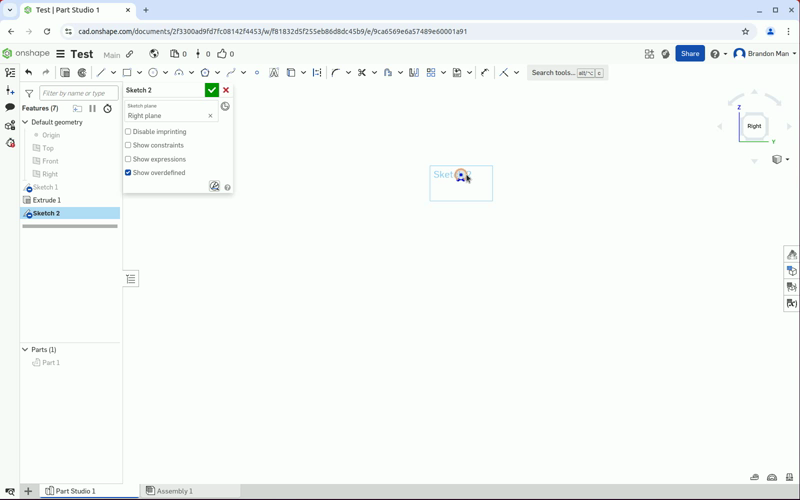
scroll(6)
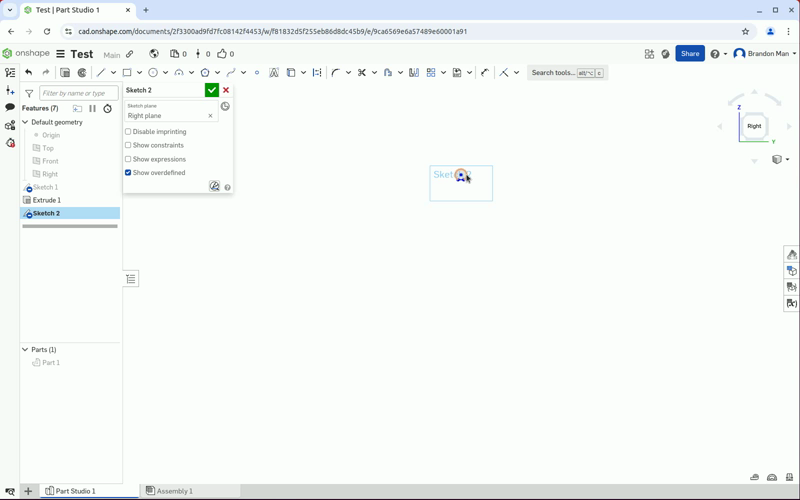
scroll(6)
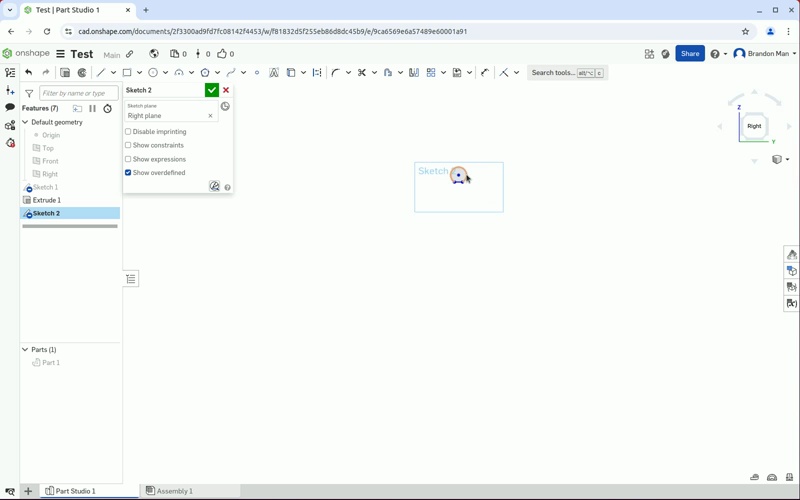
scroll(6)
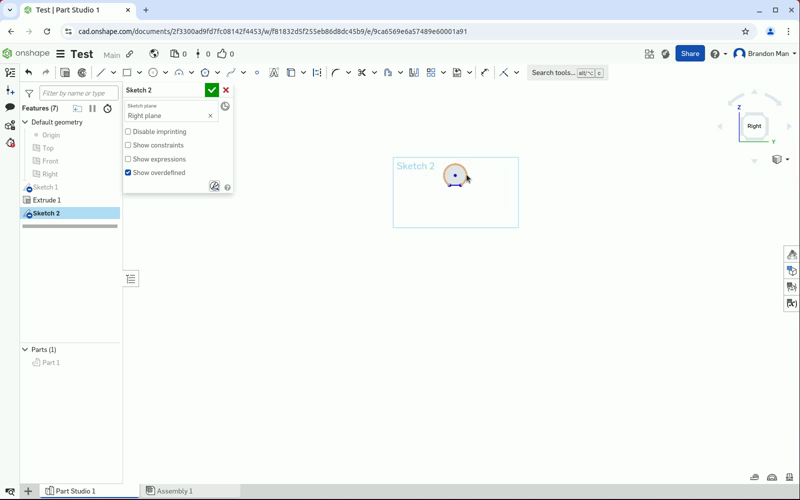
scroll(6)
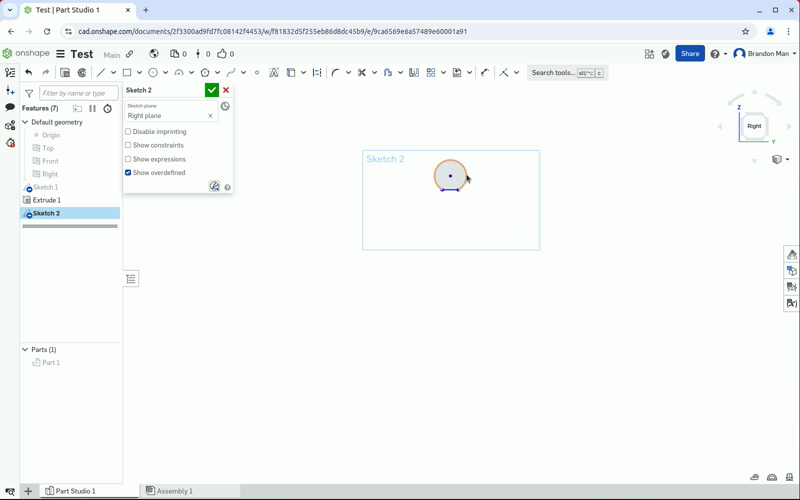
scroll(6)
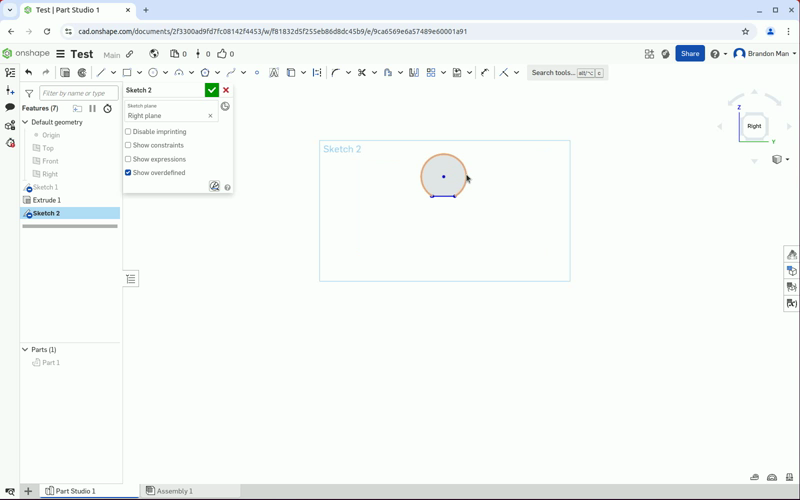
scroll(6)
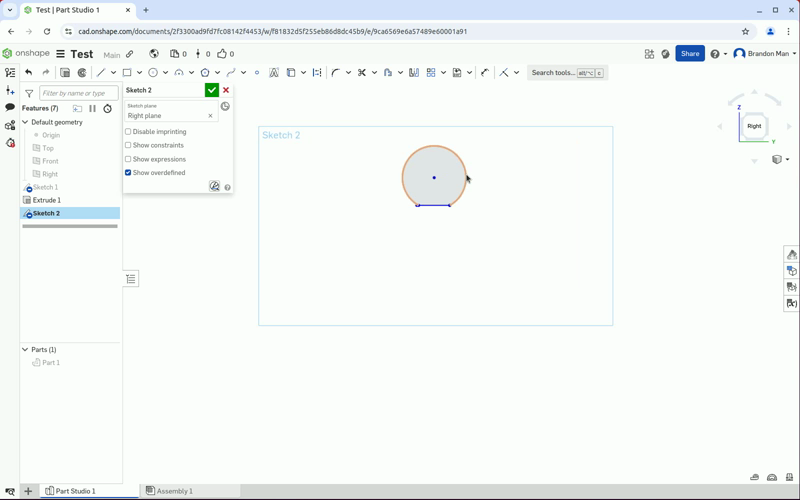
scroll(6)
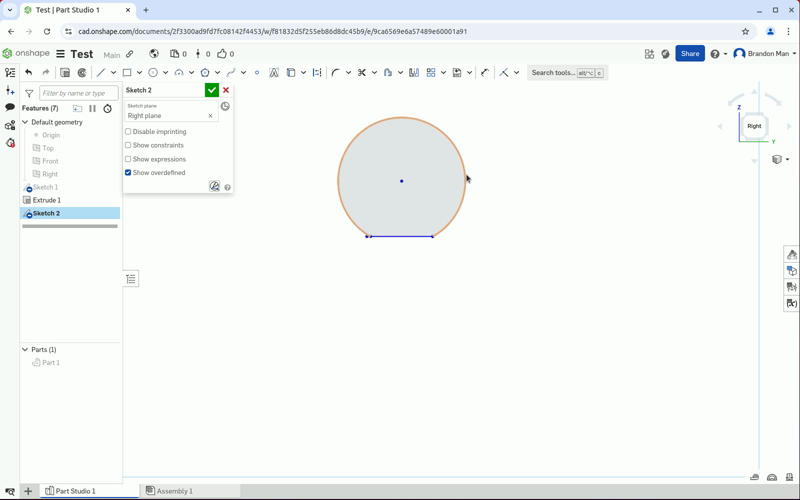
click(466, 174)
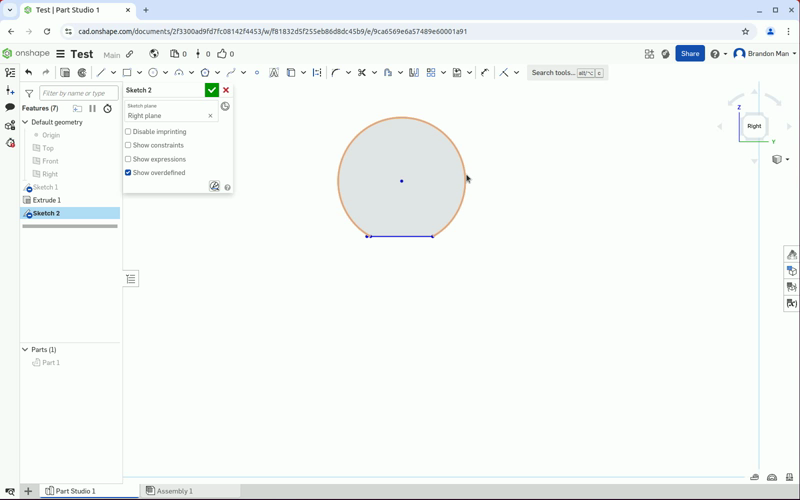
scroll(-6)
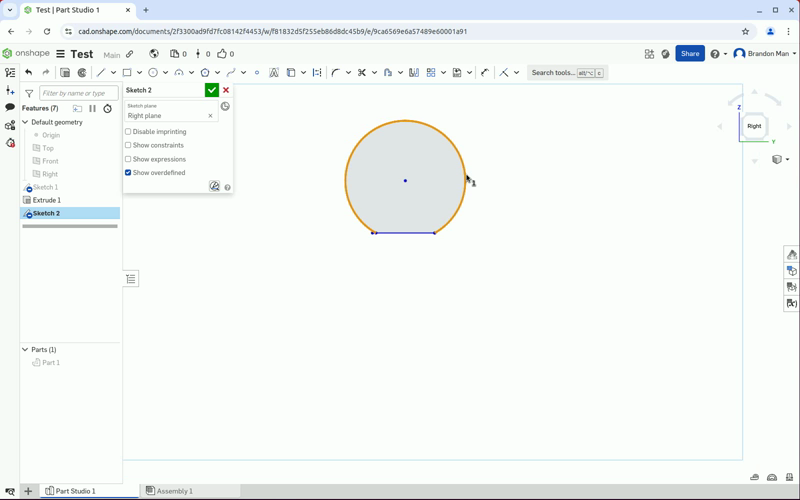
scroll(-6)
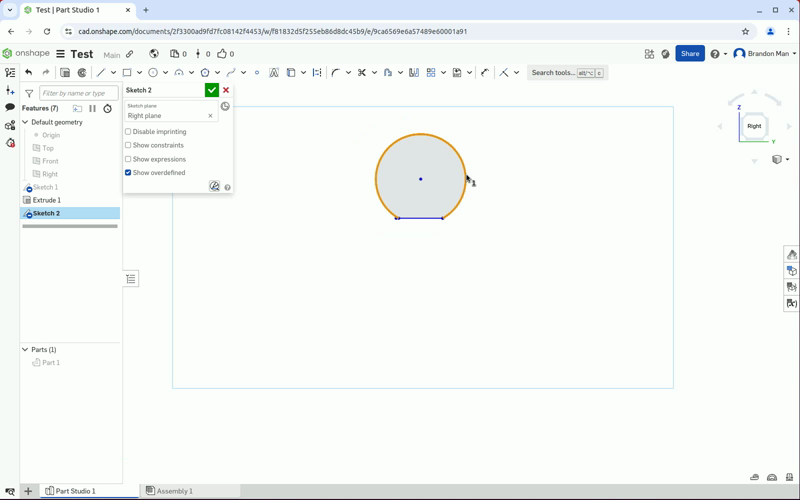
scroll(-6)
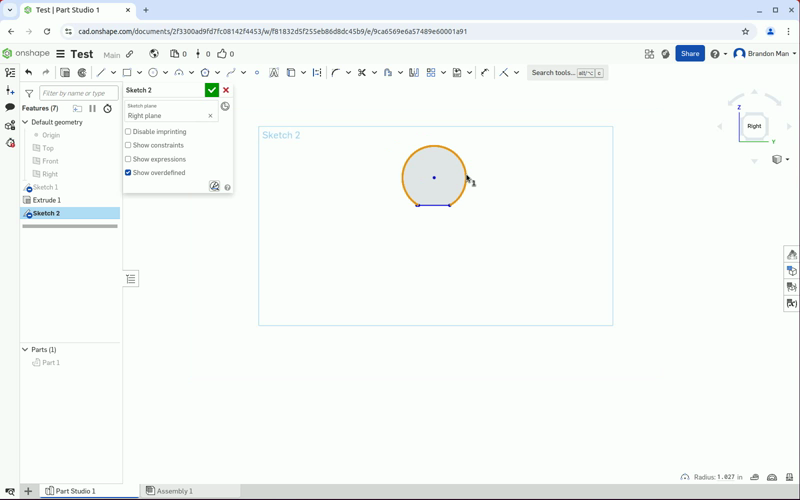
scroll(-6)
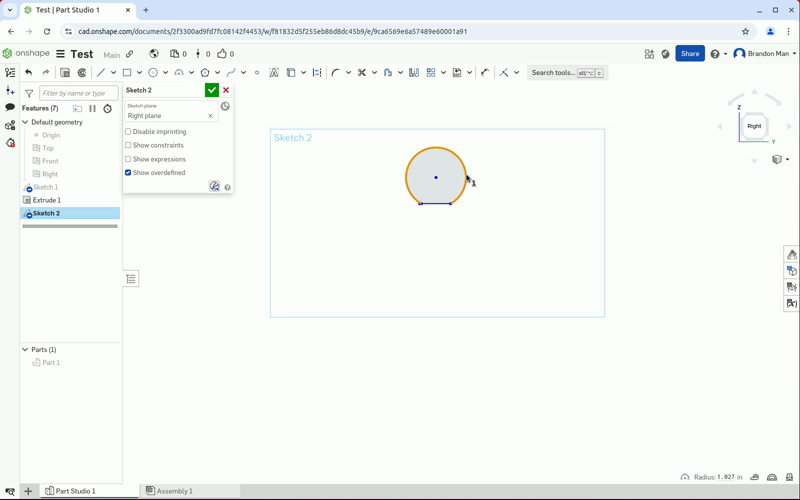
scroll(-6)
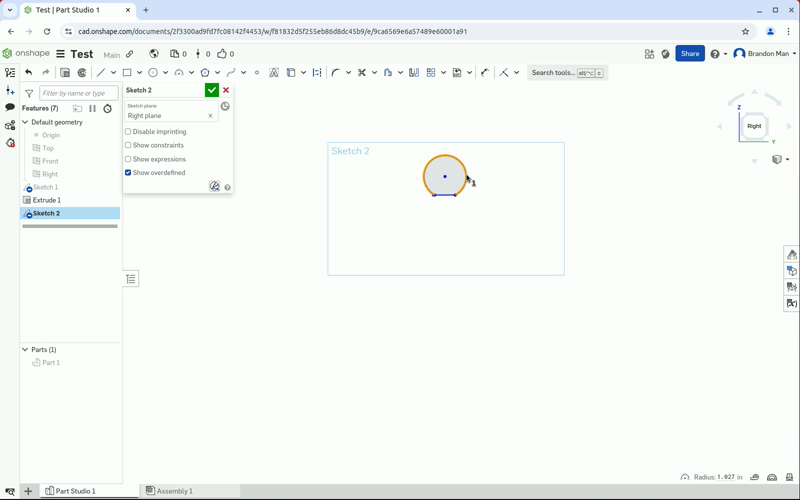
scroll(-6)
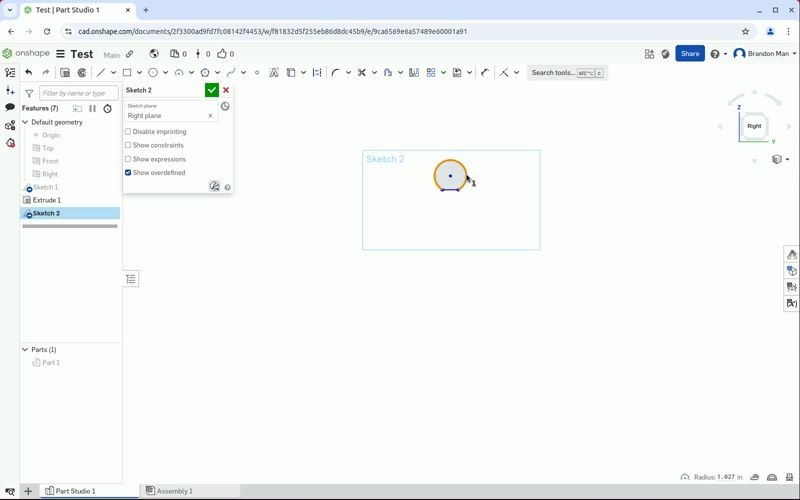
scroll(-6)
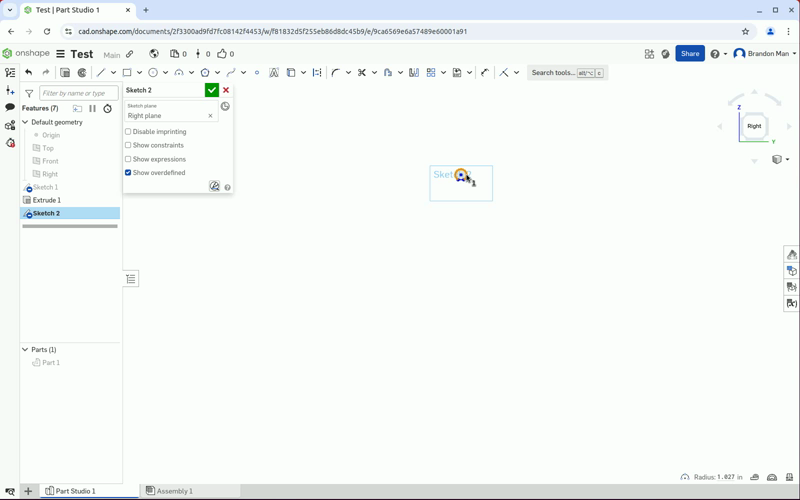
mouse_move(73, 352)
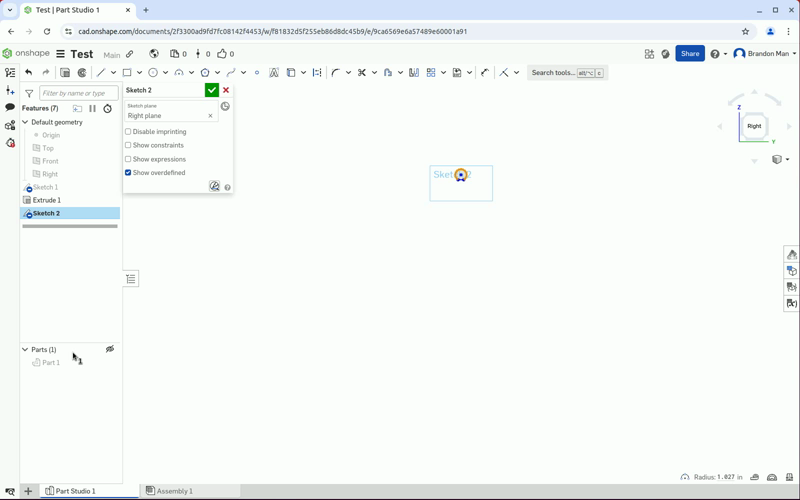
key(shift+y)
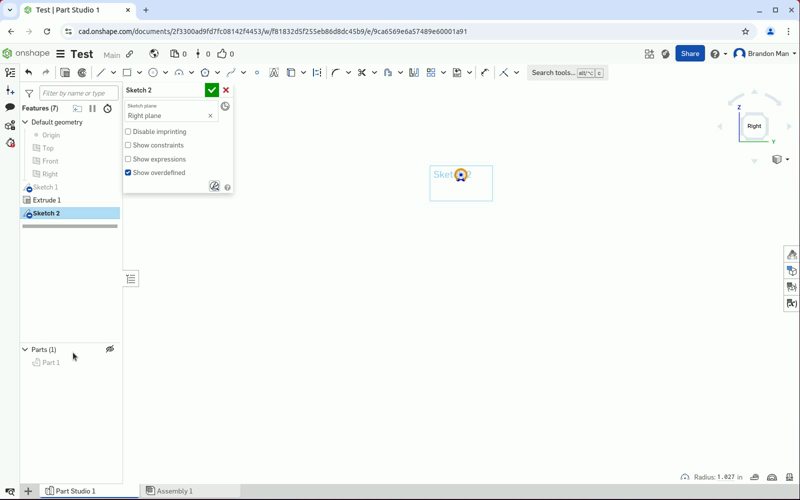
key(shift+e)
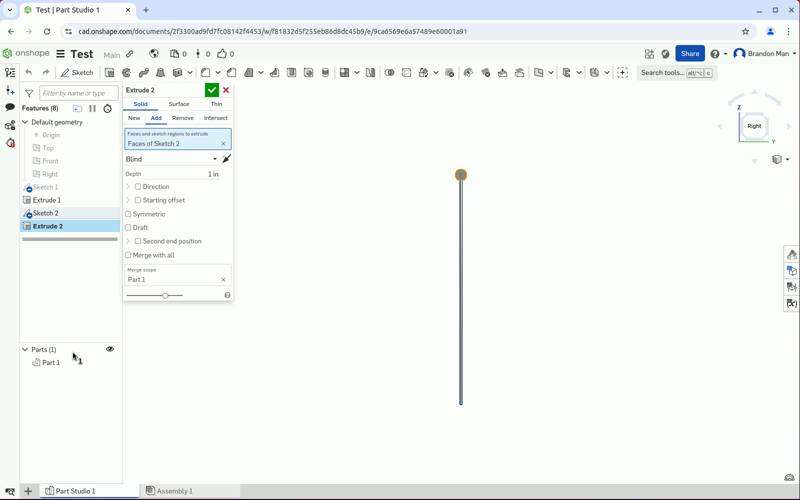
mouse_move(143, 106)
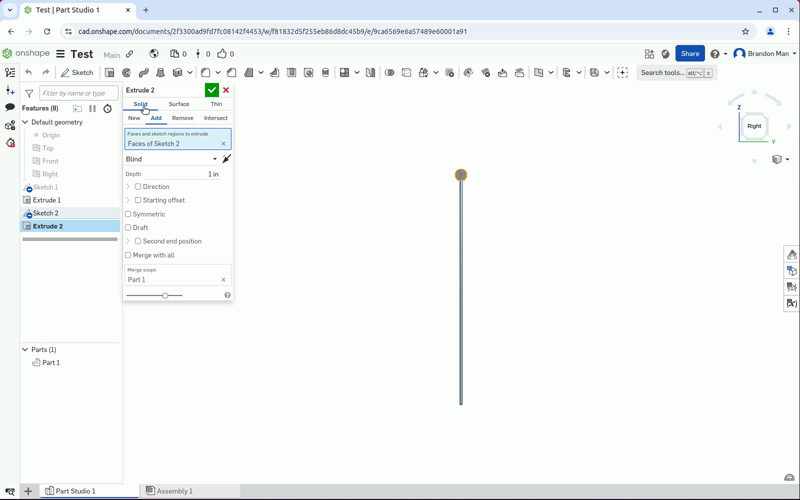
click(143, 106)
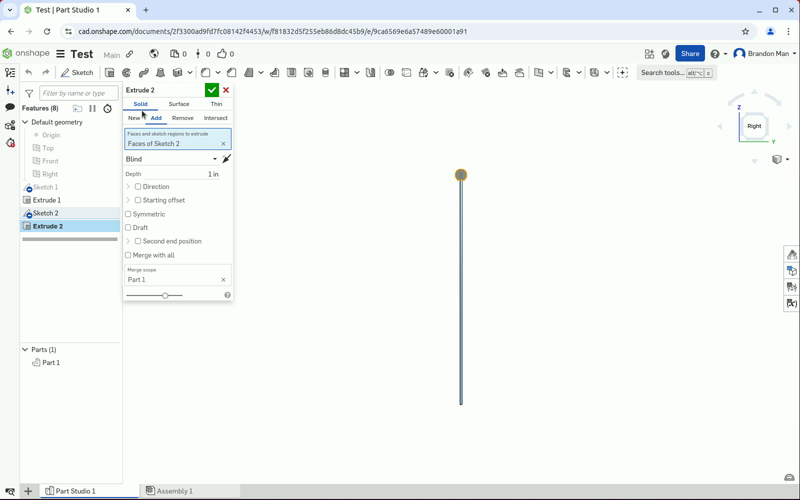
mouse_move(137, 120)
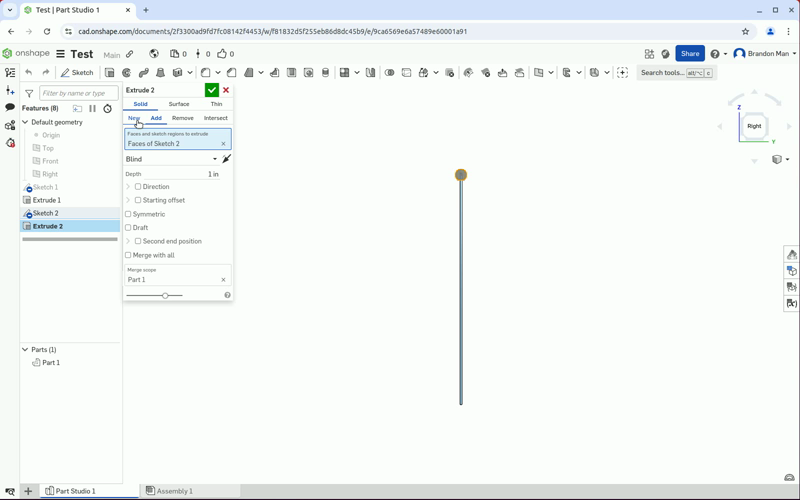
click(137, 120)
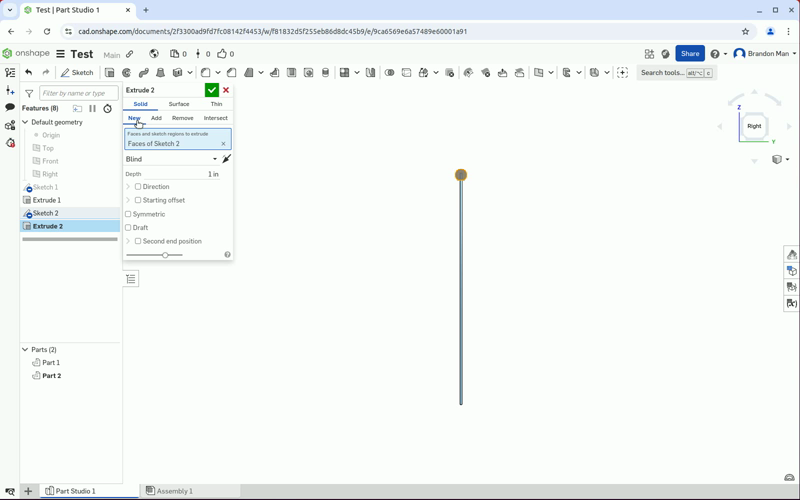
key(tab, 4)
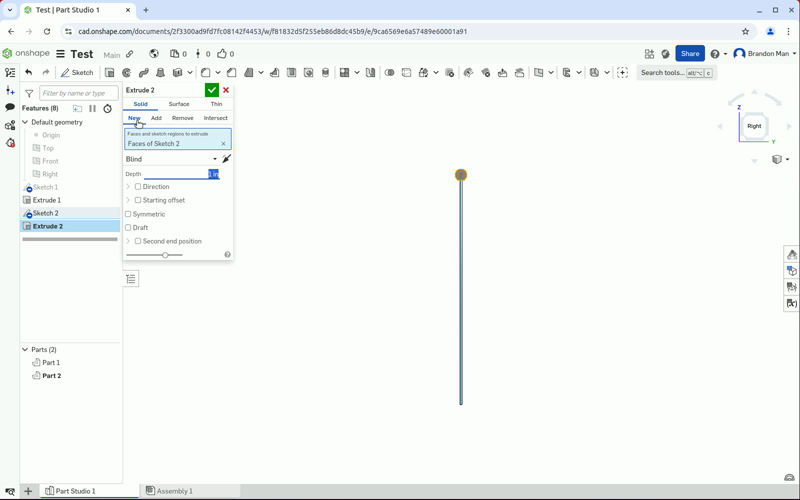
text(0.962)
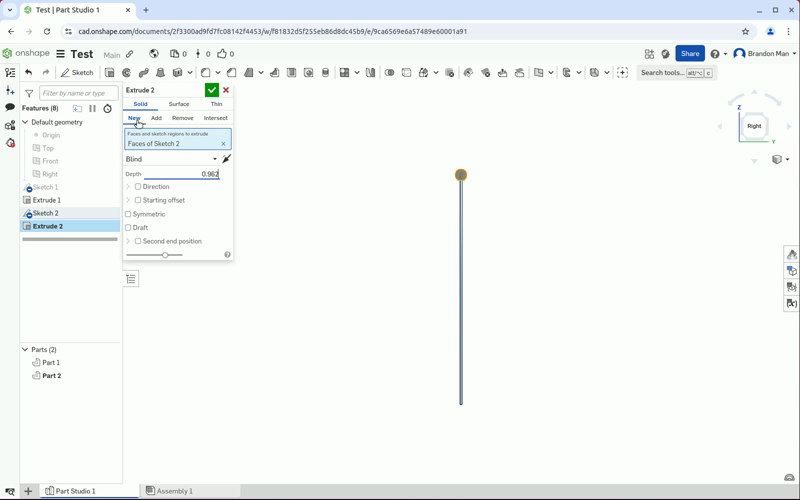
key(tab, 3)
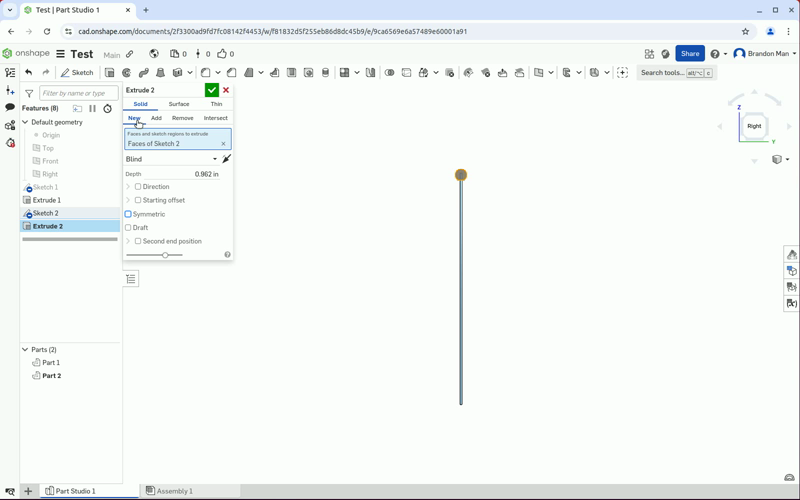
key(space)
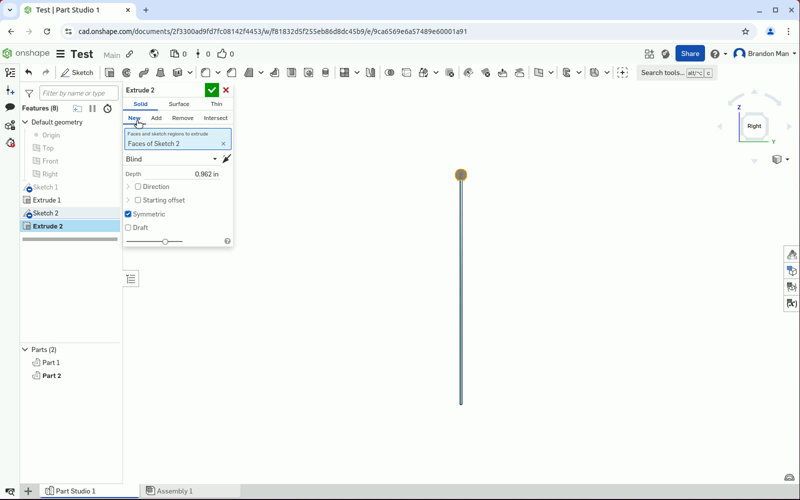
key(enter)
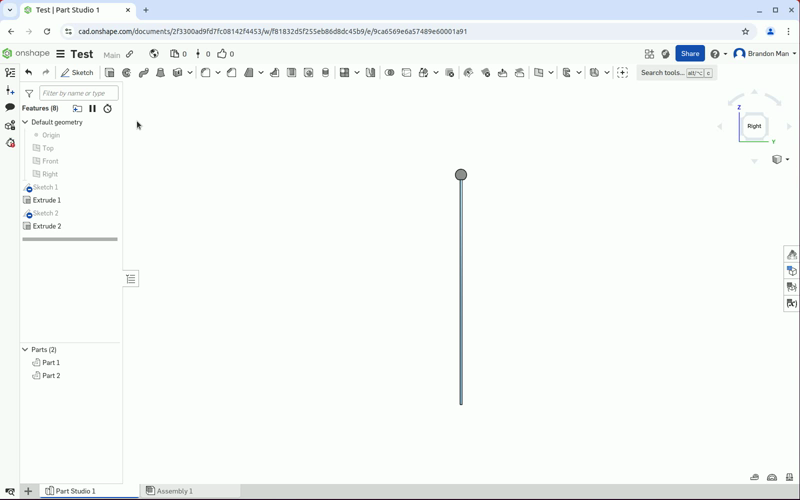
key(shift+h)
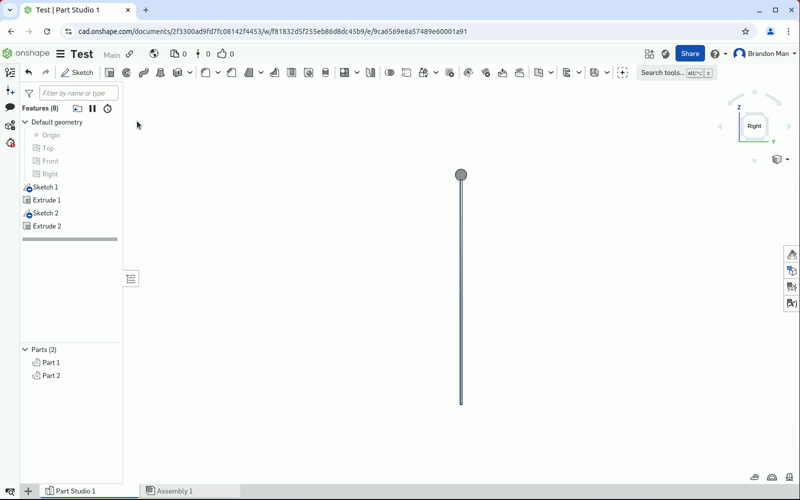
key(shift+h)
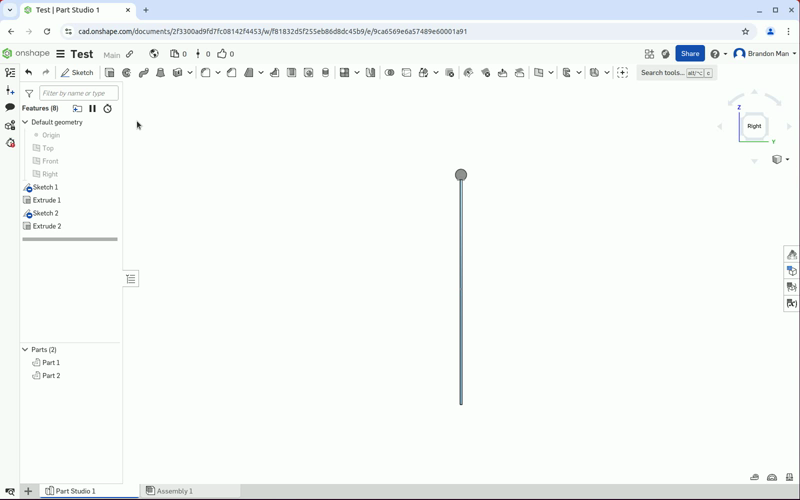
key(shift+7)
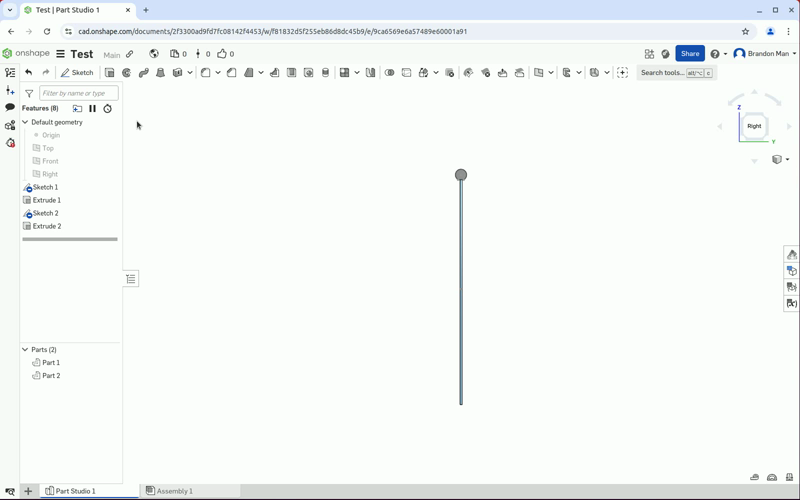
key(right, 2)
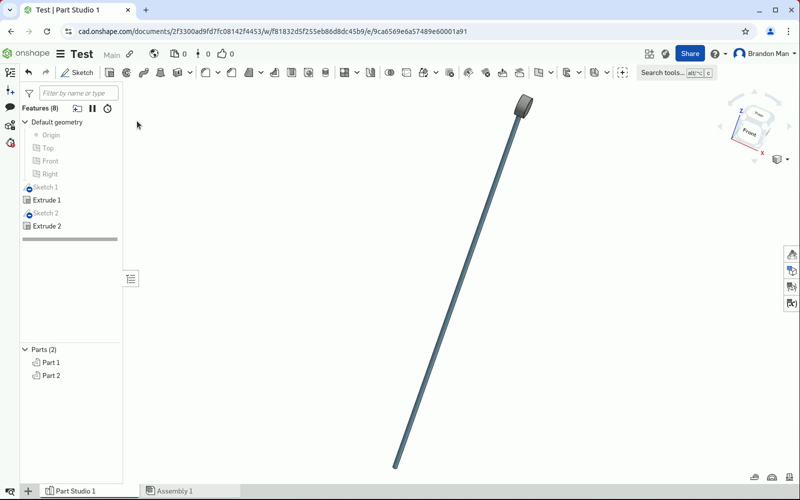
key(down, 2)
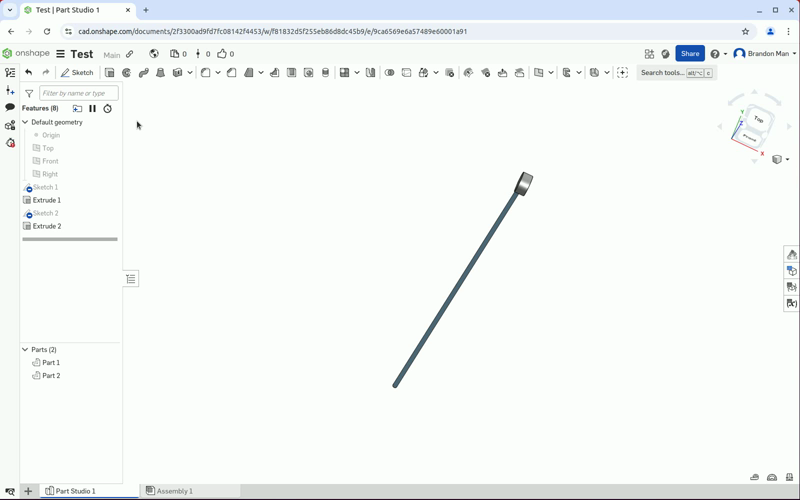
key(up, 2)
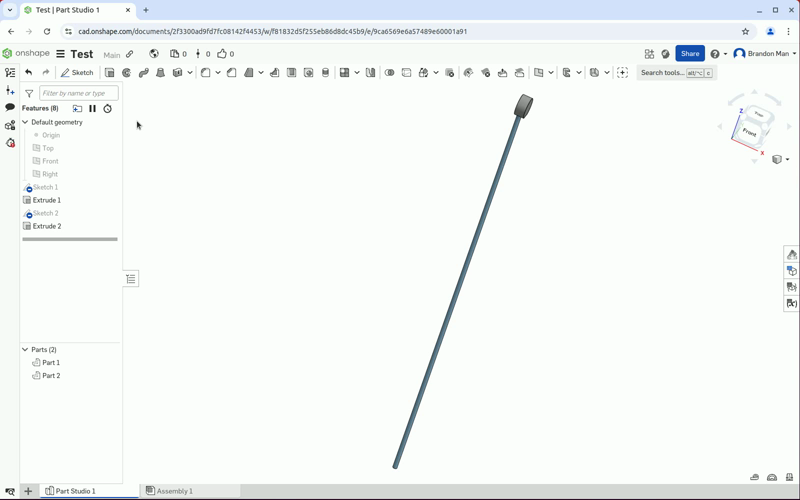
key(left, 2)
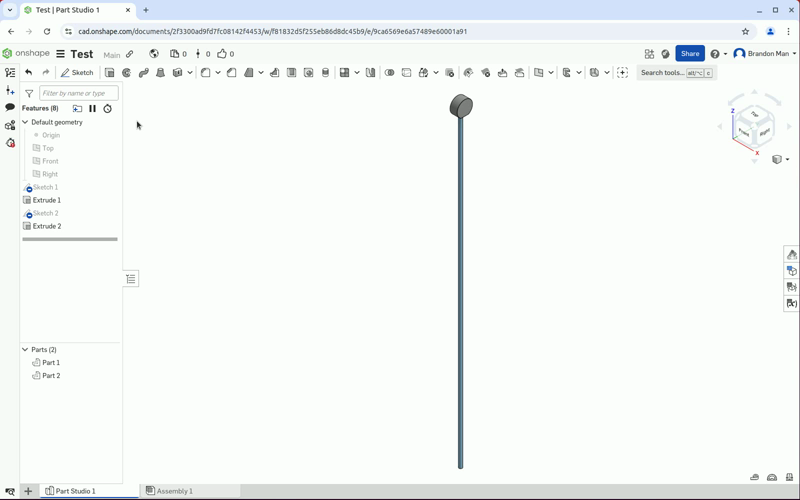
mouse_move(73, 189)
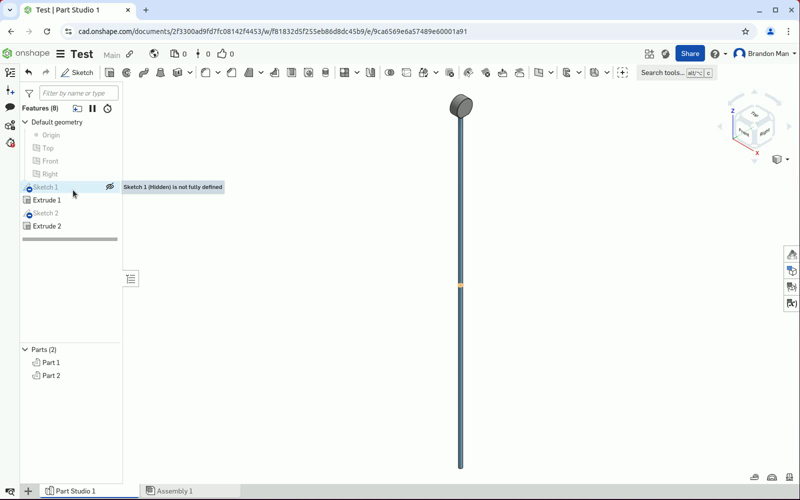
click(73, 189)